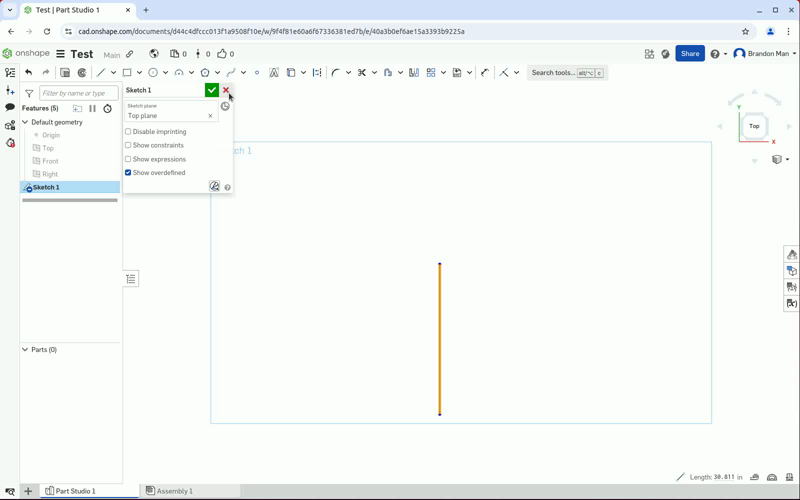
key(shift+h)
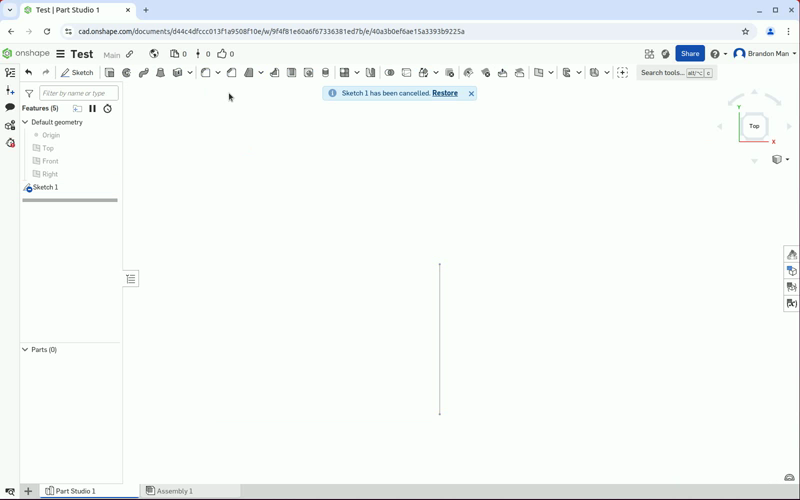
key(shift+s)
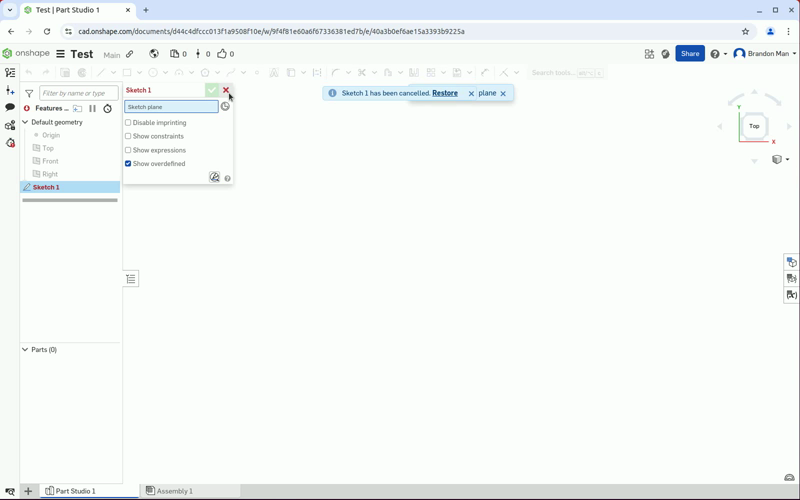
mouse_move(73, 150)
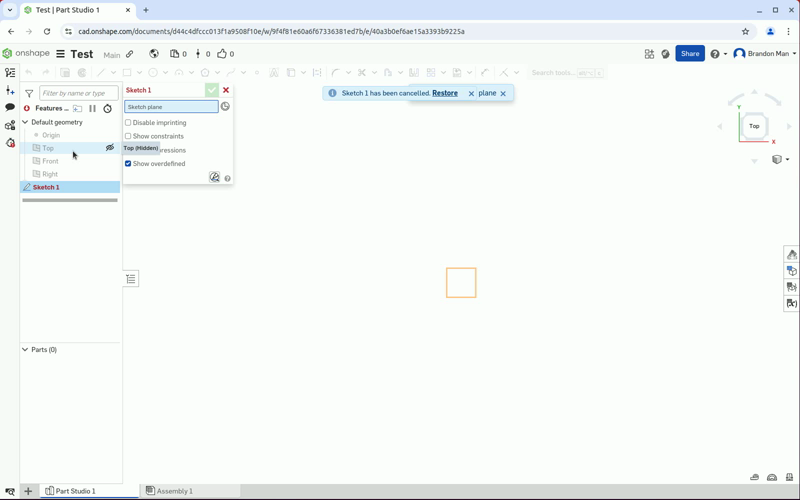
click(73, 150)
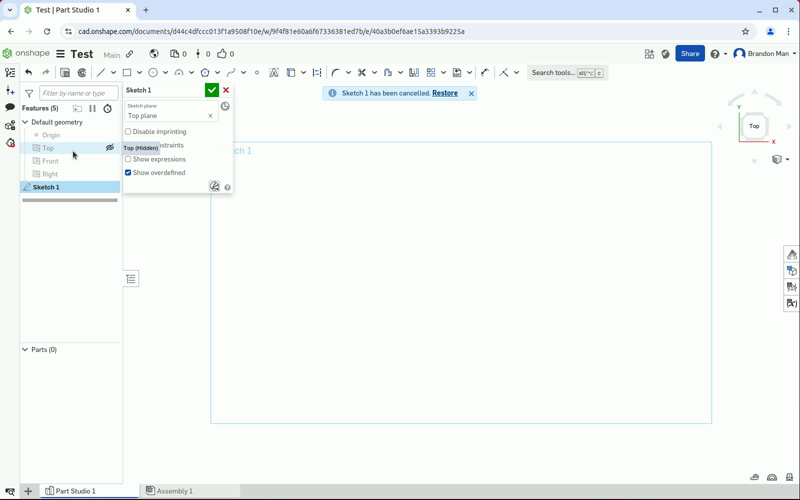
mouse_move(73, 352)
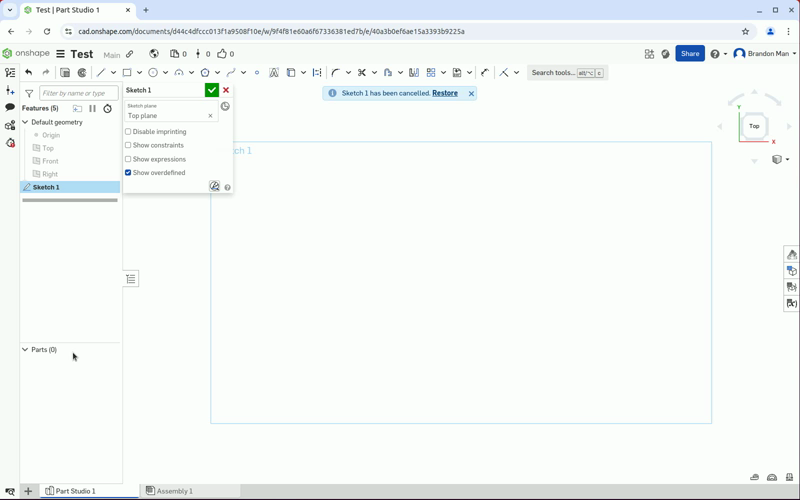
key(y)
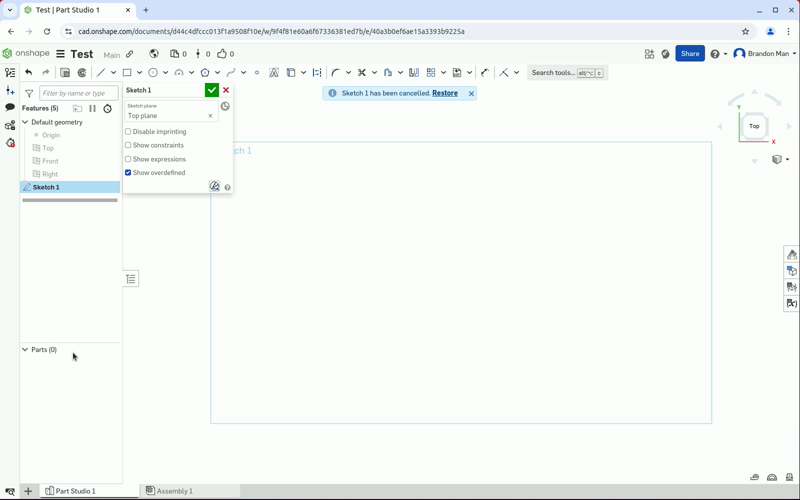
key(l)
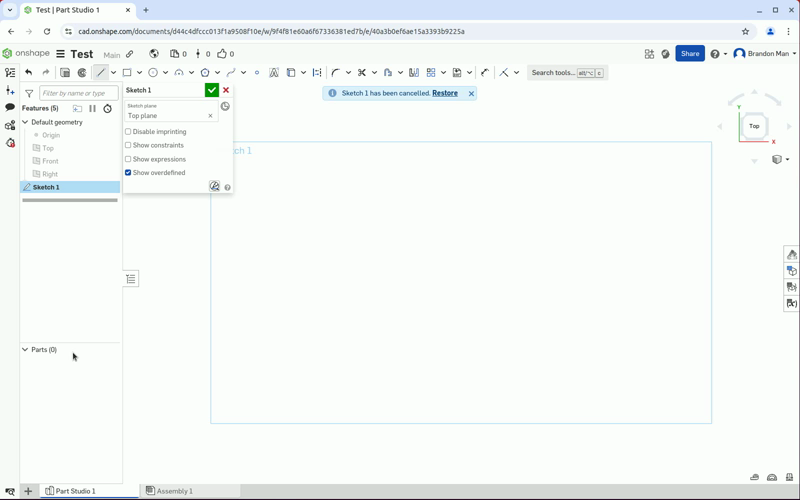
key_down(shift)
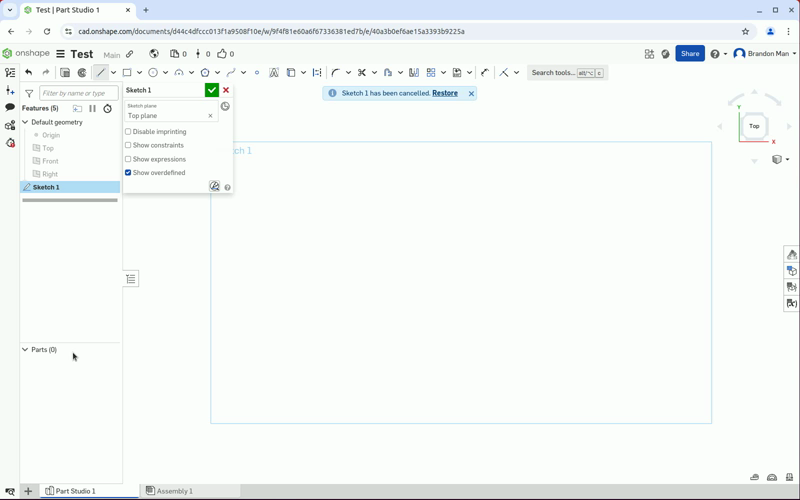
mouse_move(460, 282)
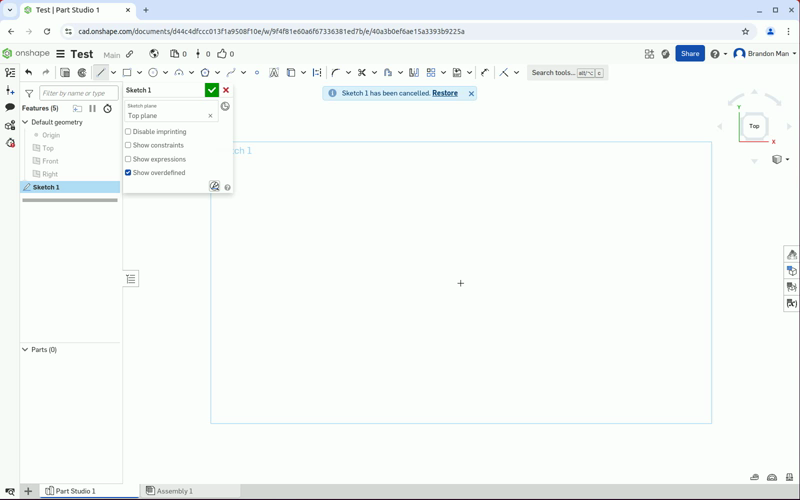
click(460, 282)
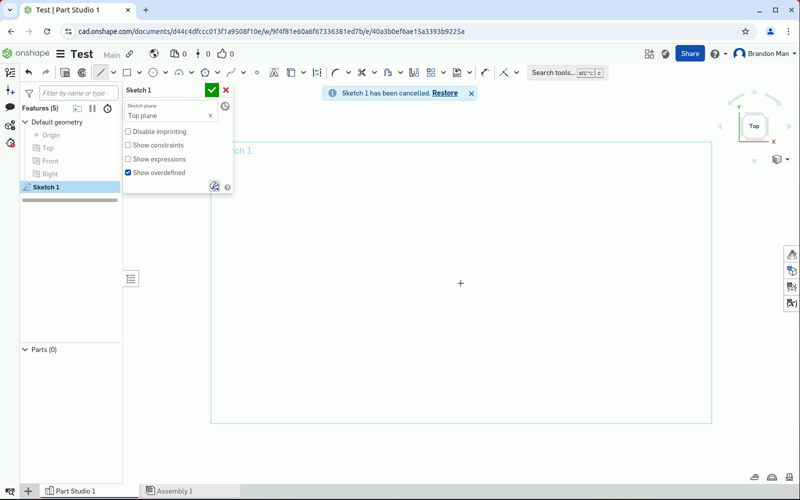
key_up(shift)
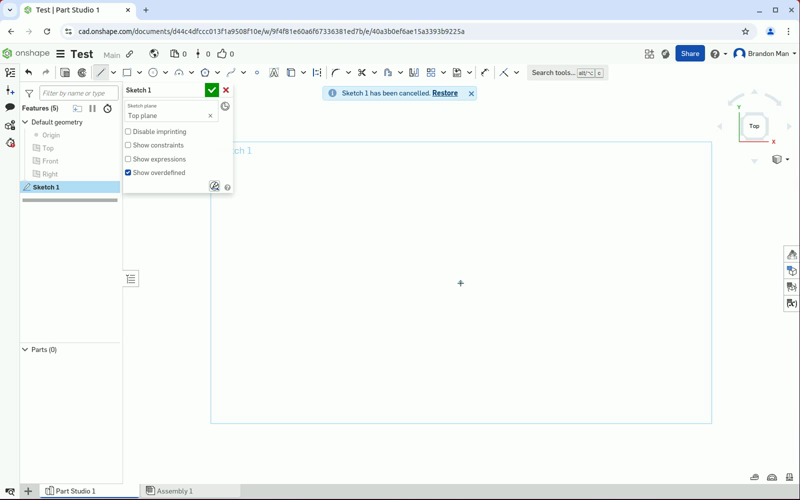
key_down(shift)
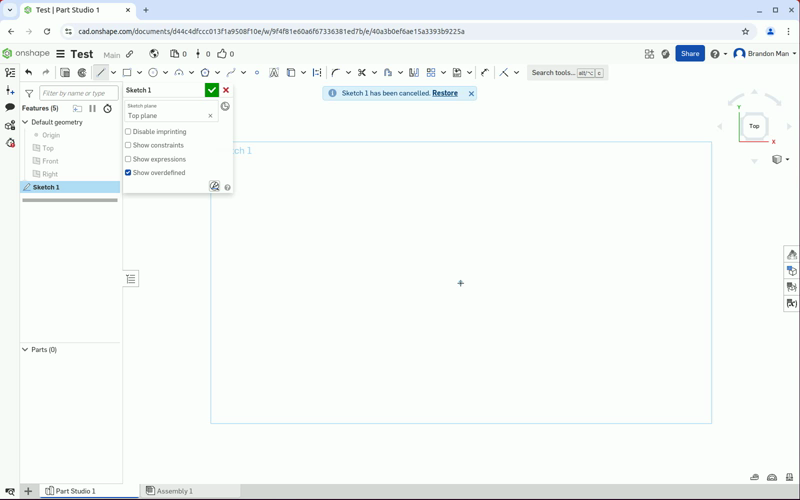
mouse_move(550, 282)
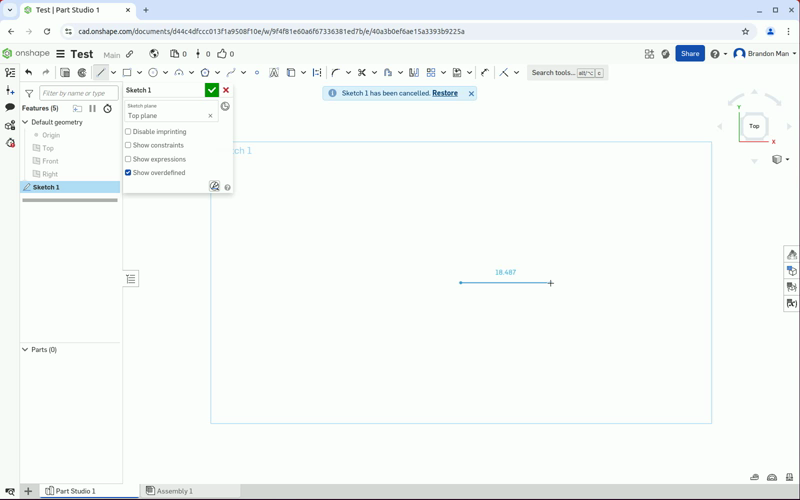
click(550, 282)
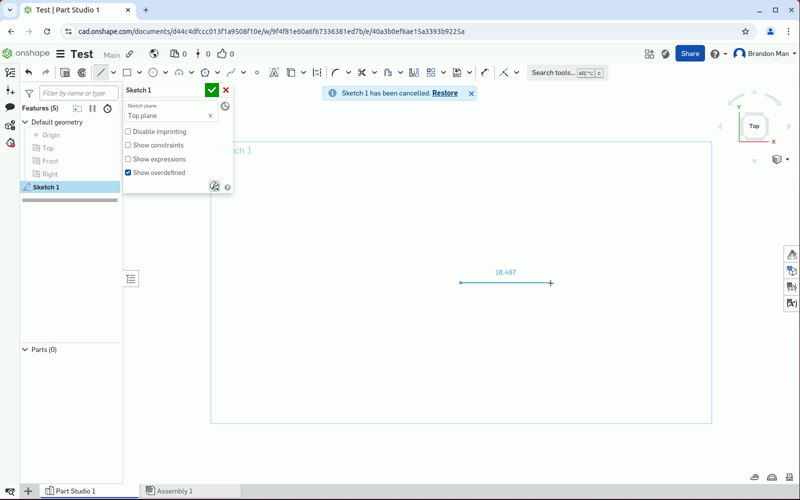
key_up(shift)
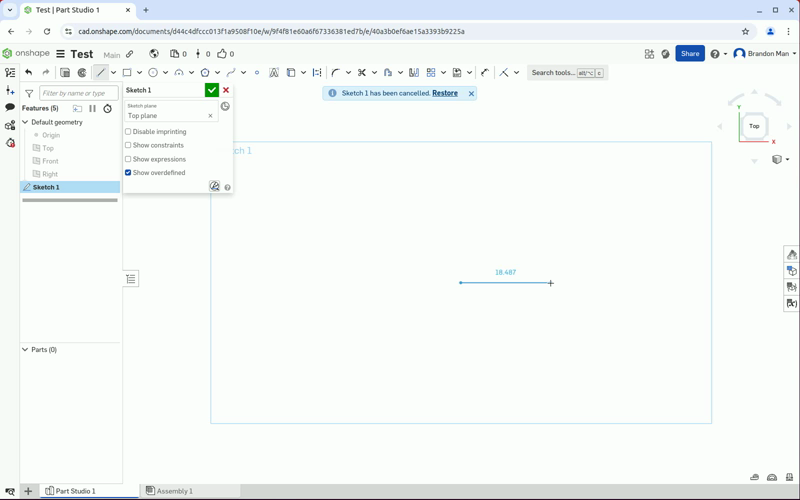
key_down(shift)
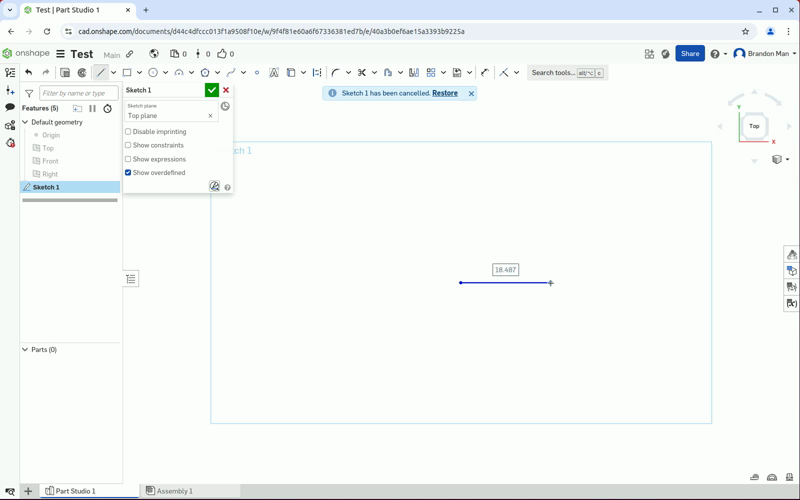
mouse_move(550, 170)
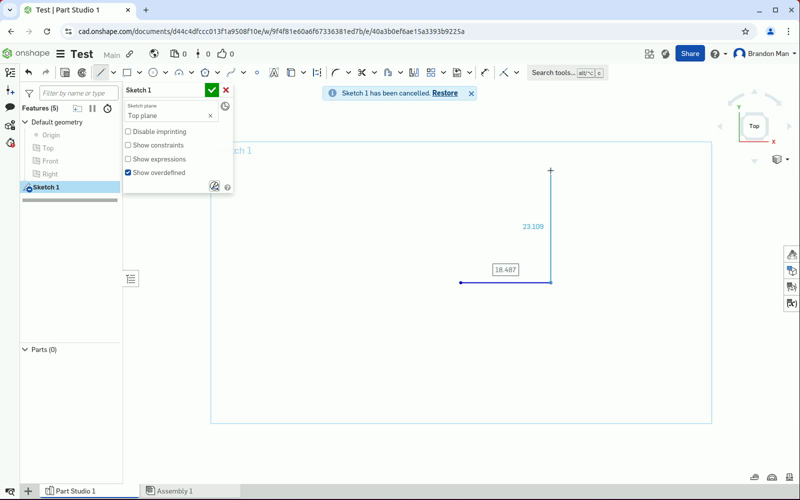
click(550, 170)
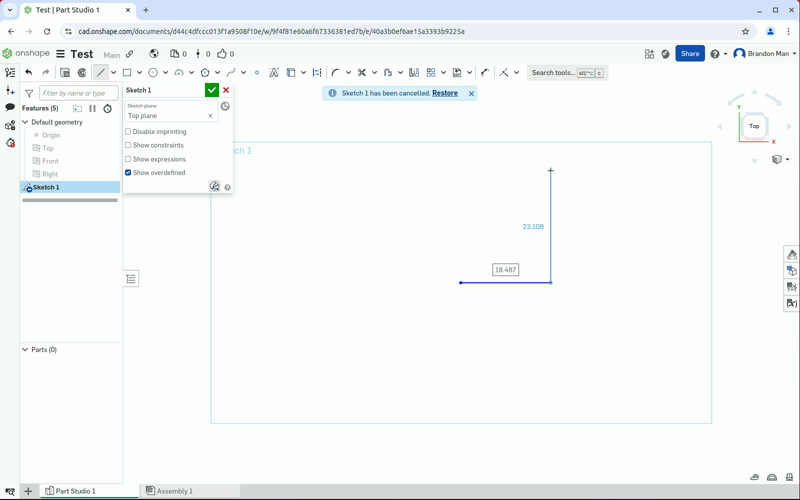
key_up(shift)
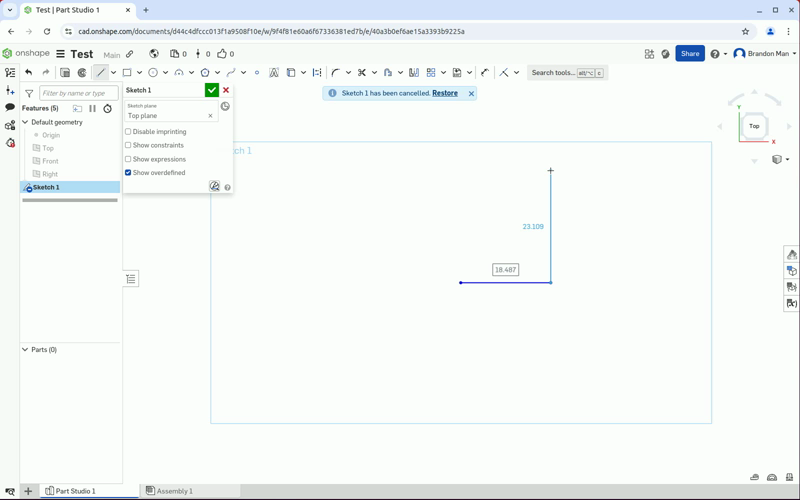
key_down(shift)
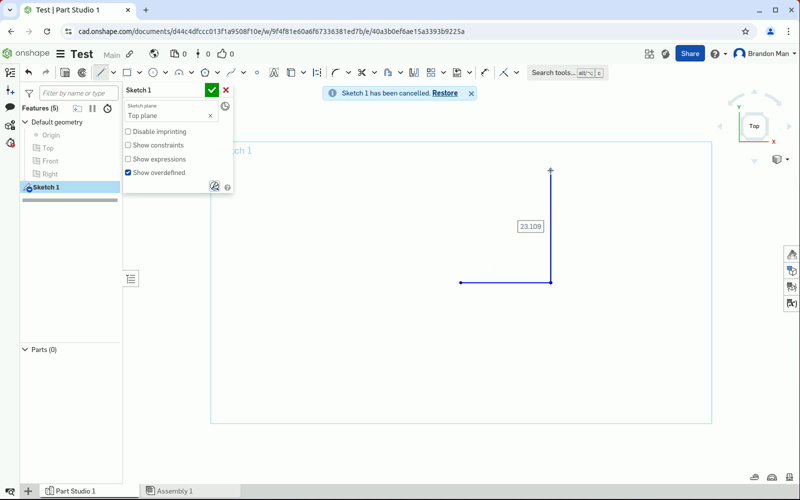
mouse_move(460, 170)
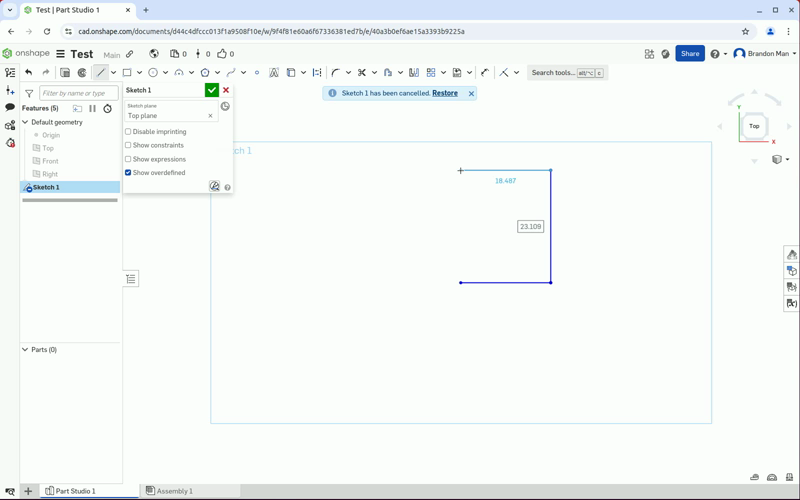
click(460, 170)
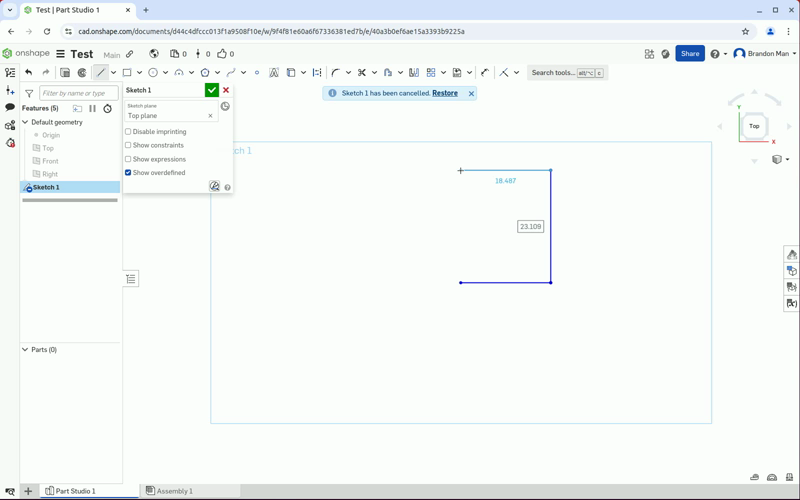
key_up(shift)
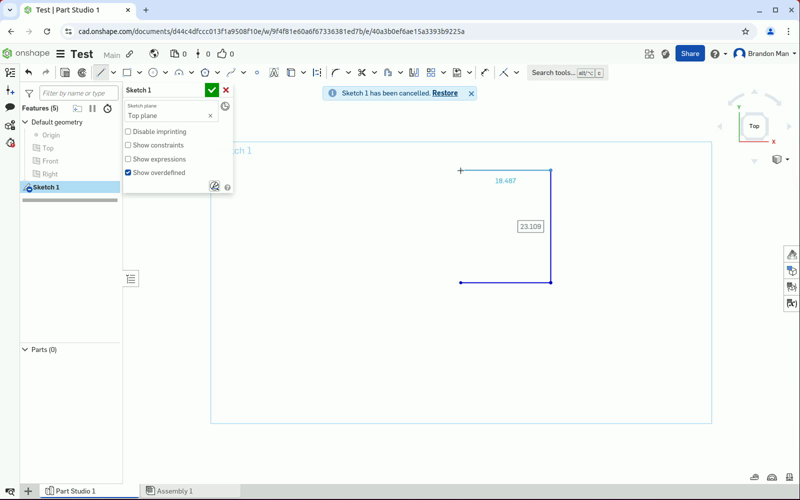
key_down(shift)
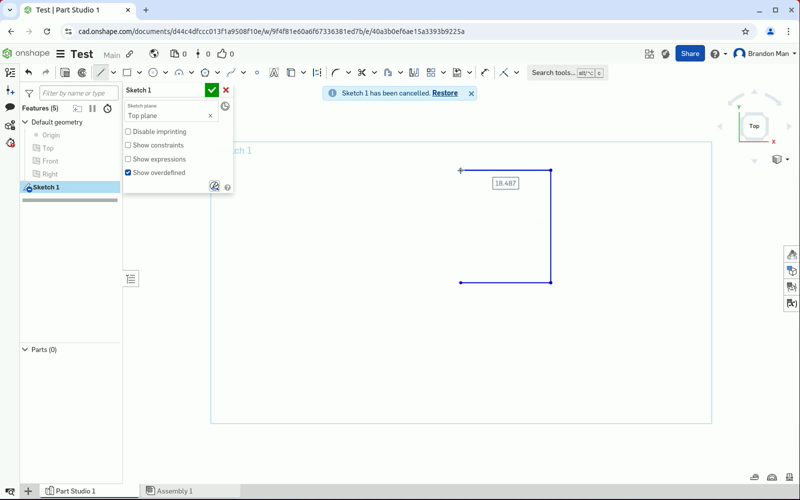
mouse_move(460, 282)
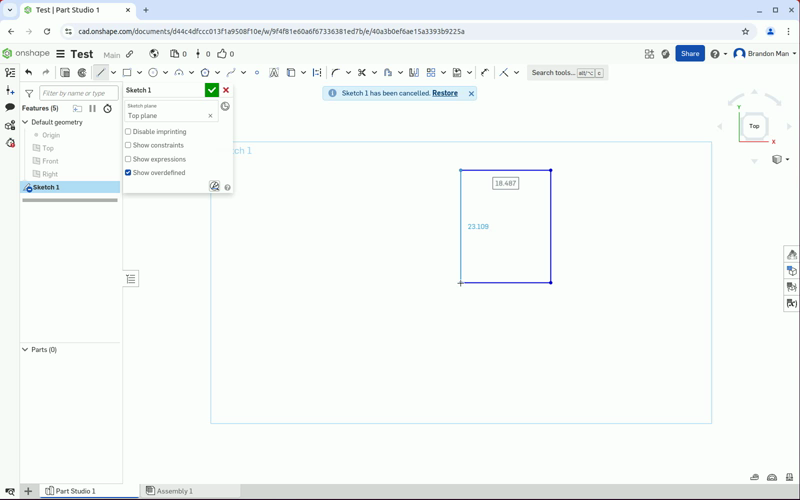
key_up(shift)
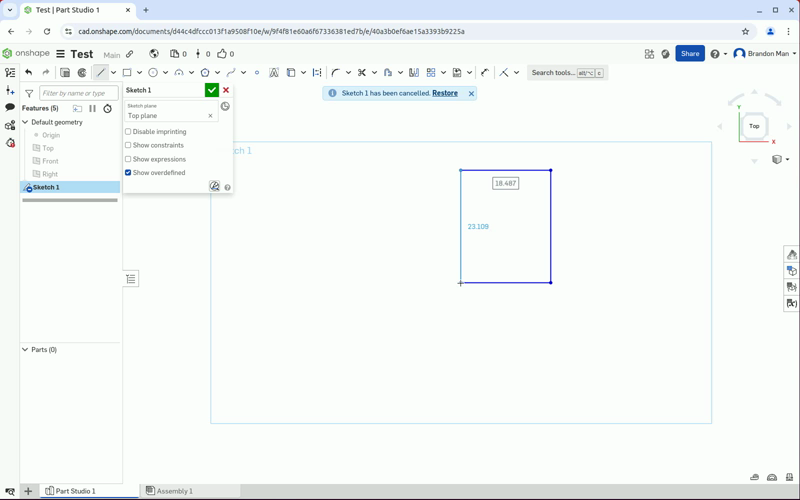
click(460, 282)
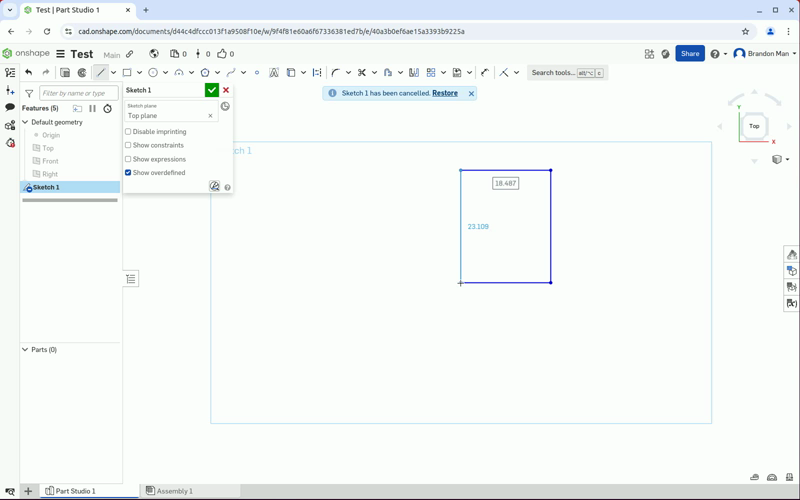
key(esc)
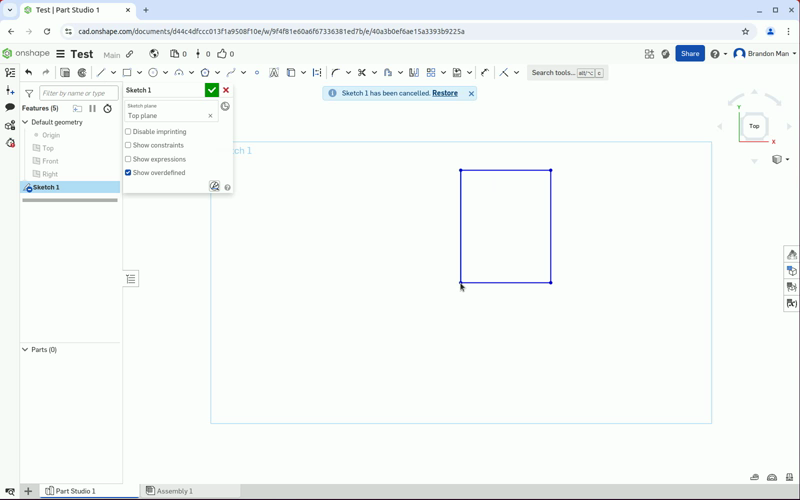
mouse_move(512, 214)
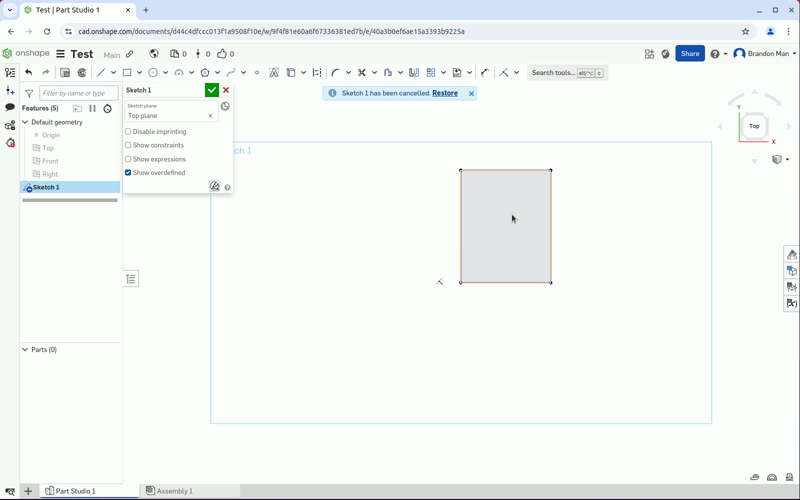
click(512, 214)
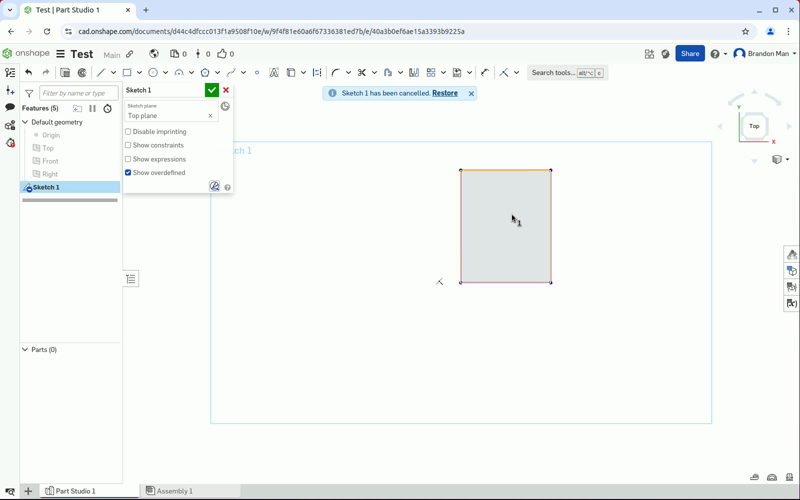
mouse_move(73, 352)
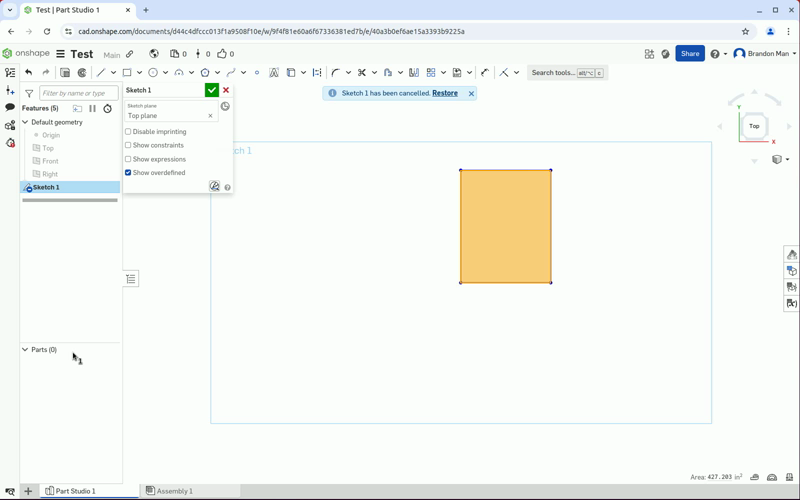
key(shift+y)
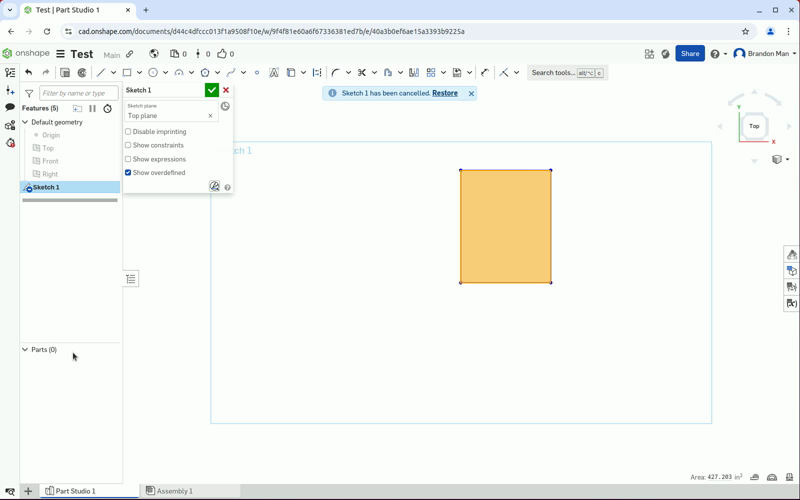
key(shift+e)
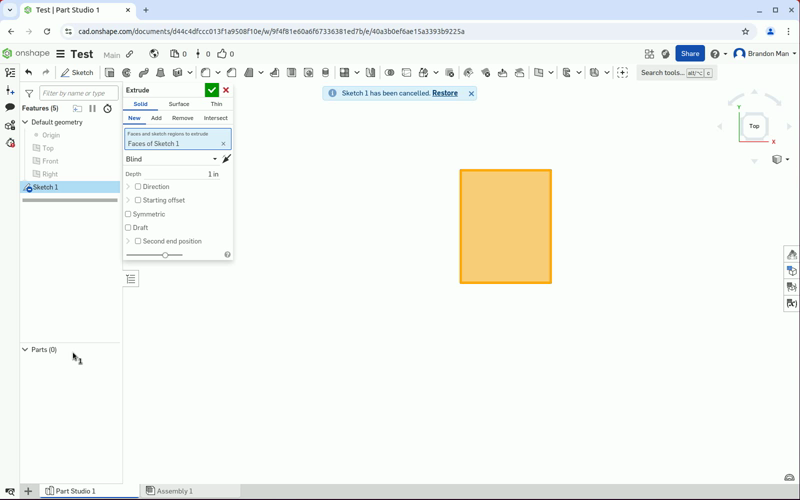
mouse_move(143, 106)
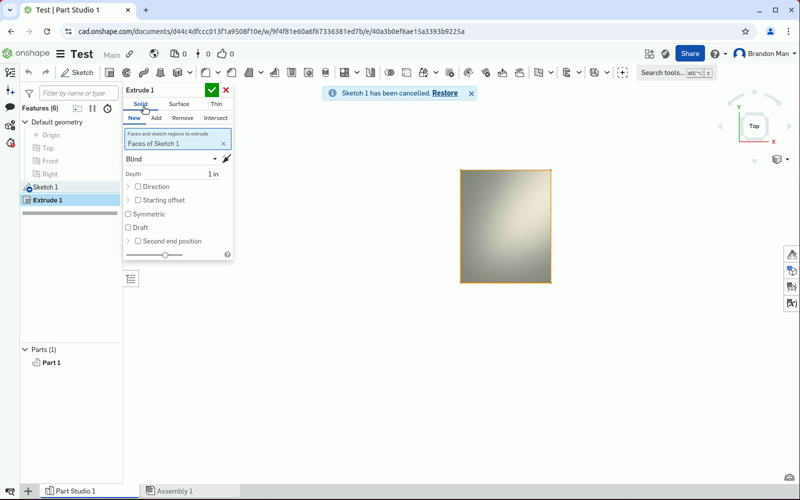
click(143, 106)
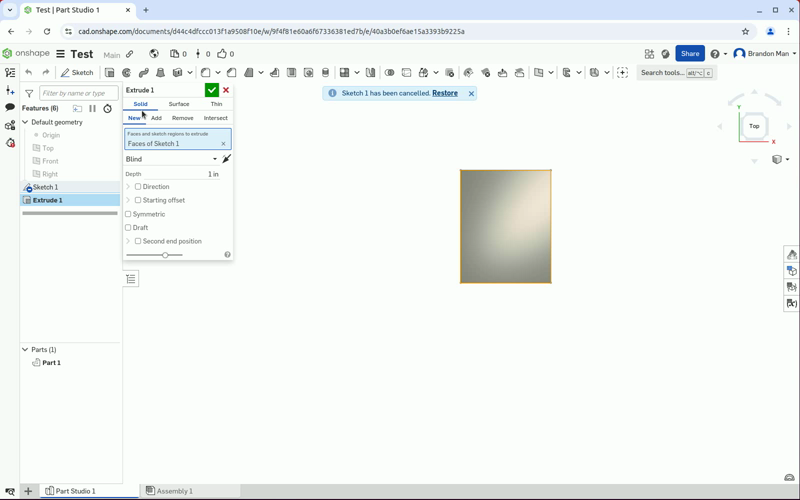
mouse_move(137, 120)
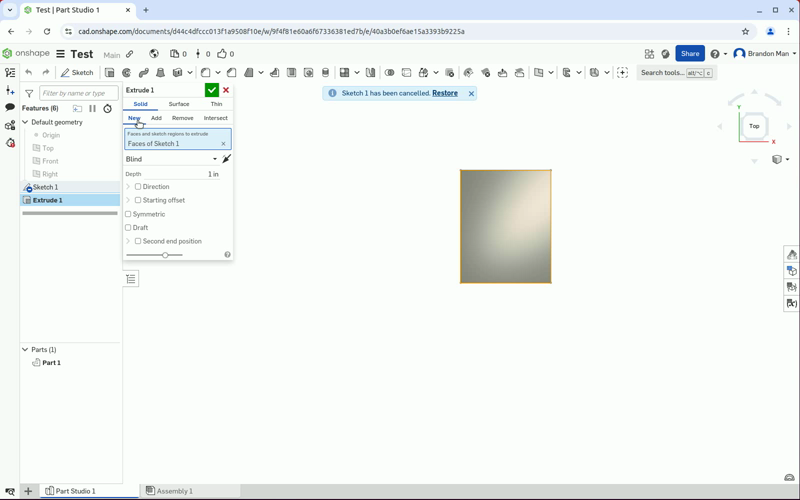
click(137, 120)
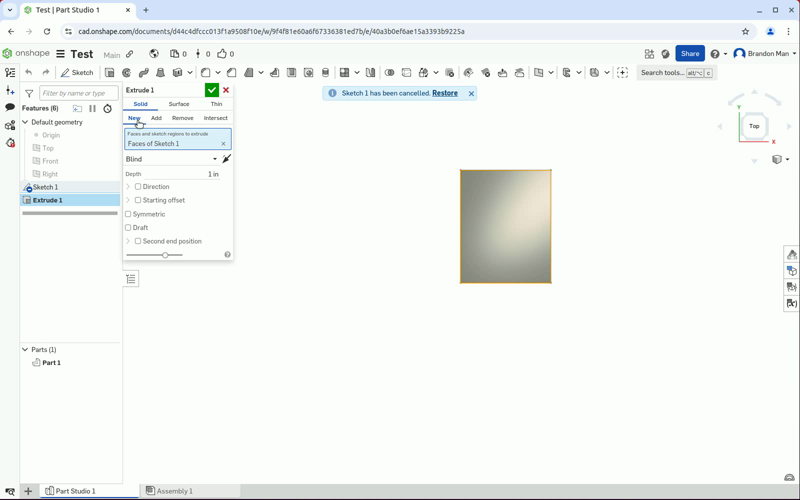
key(tab, 4)
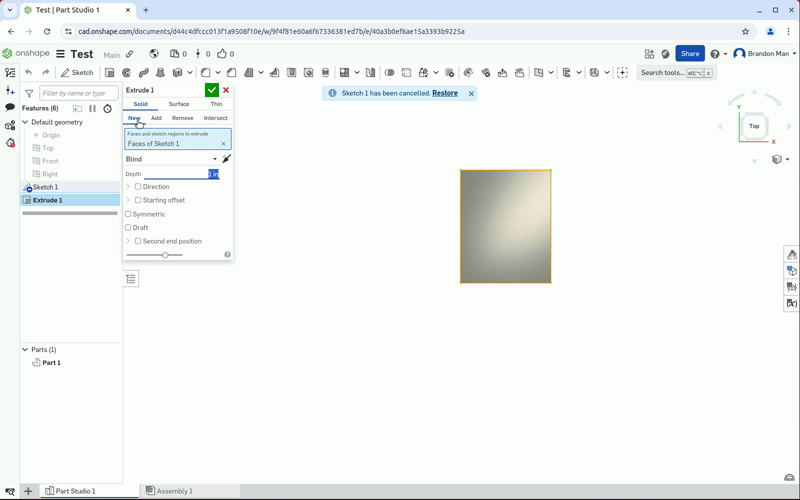
text(0.241)
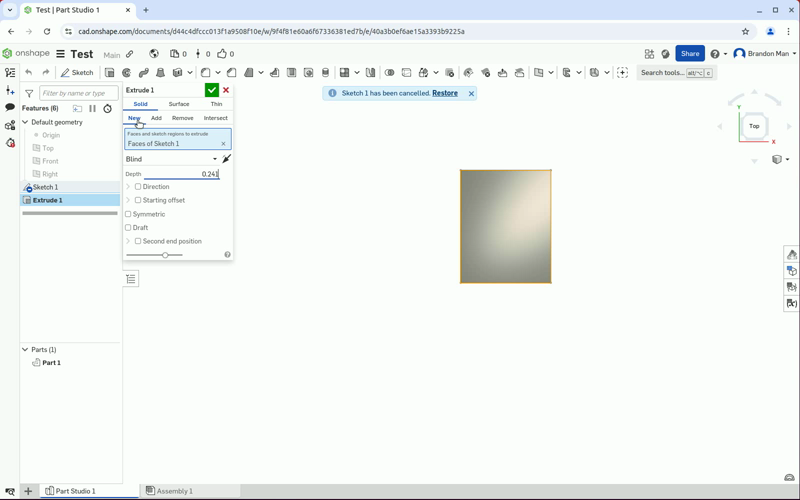
key(enter)
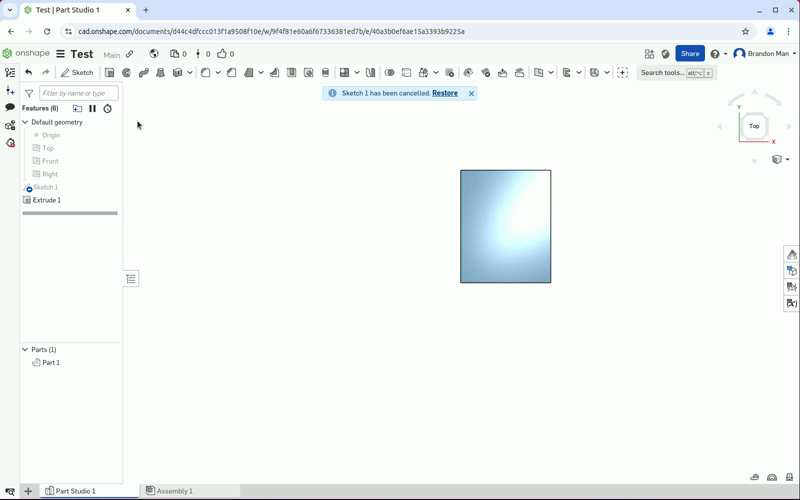
key(shift+h)
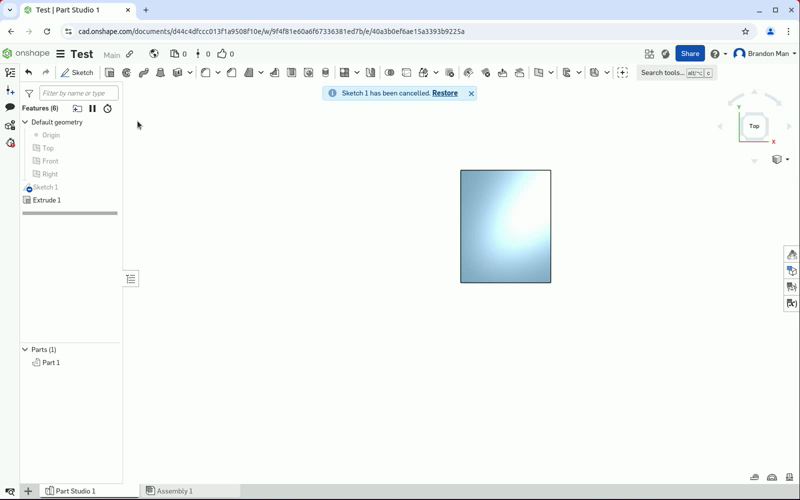
key(shift+h)
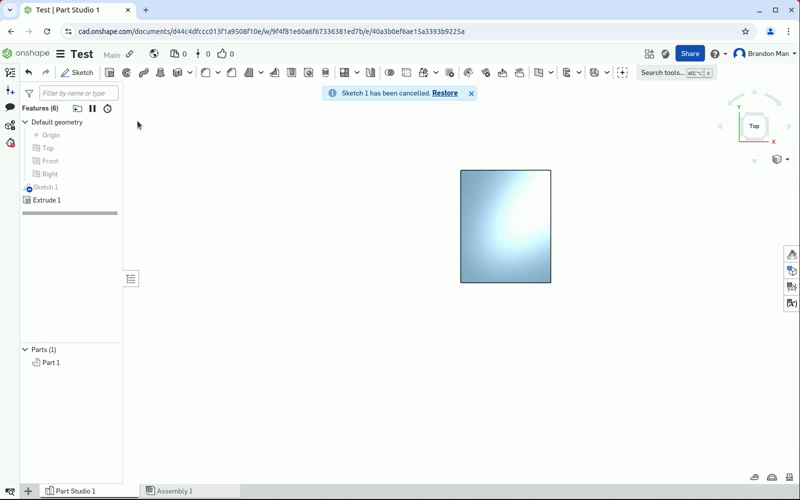
mouse_move(73, 189)
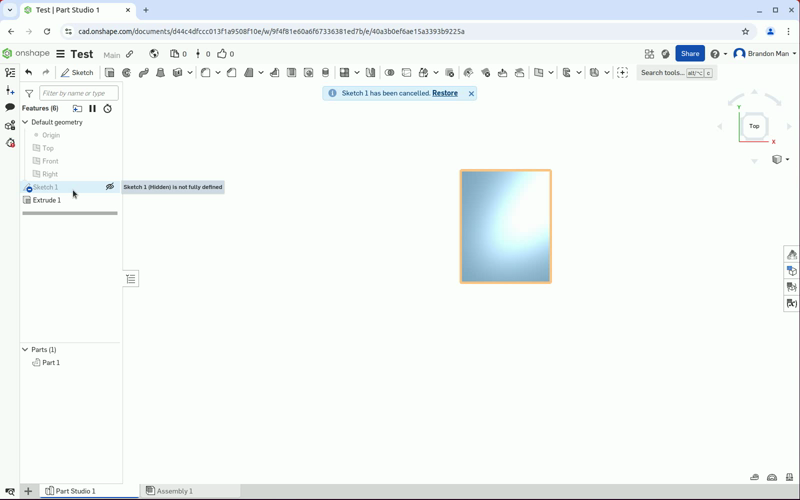
click(73, 189)
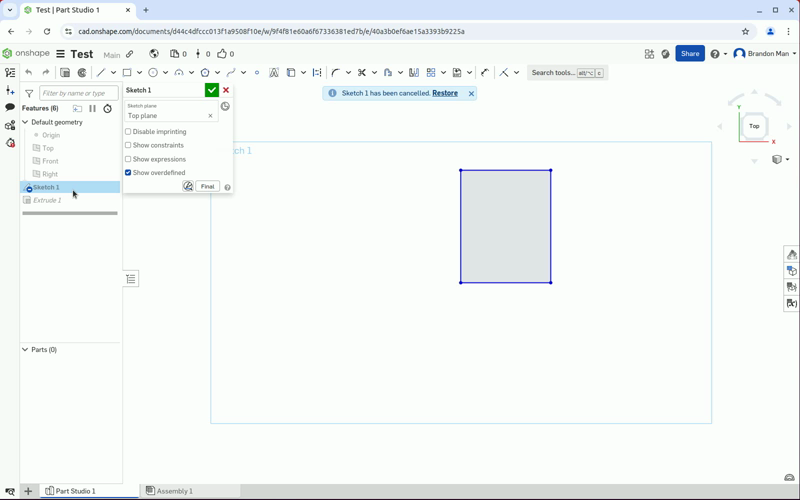
mouse_move(229, 92)
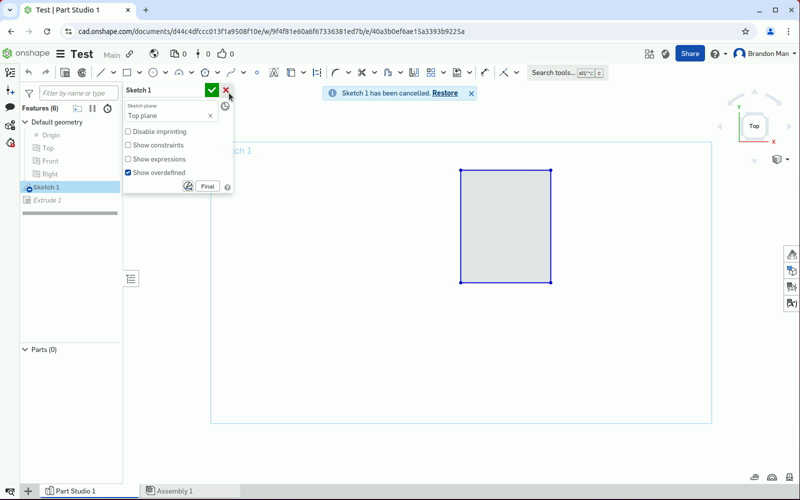
click(229, 92)
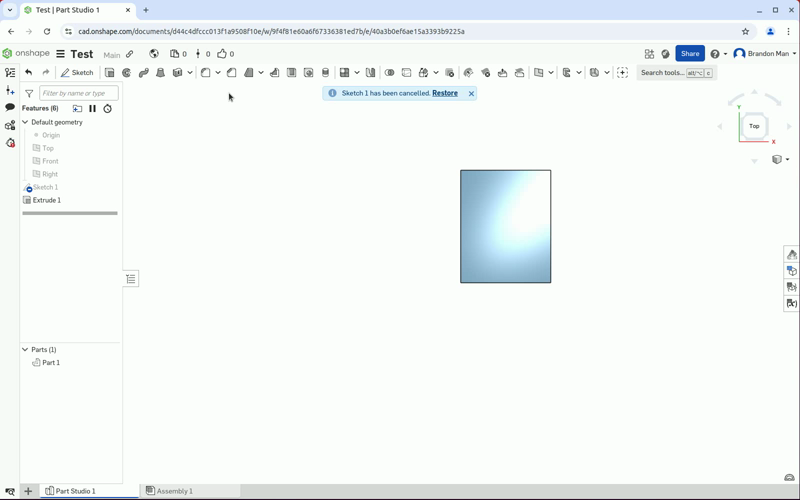
mouse_move(541, 75)
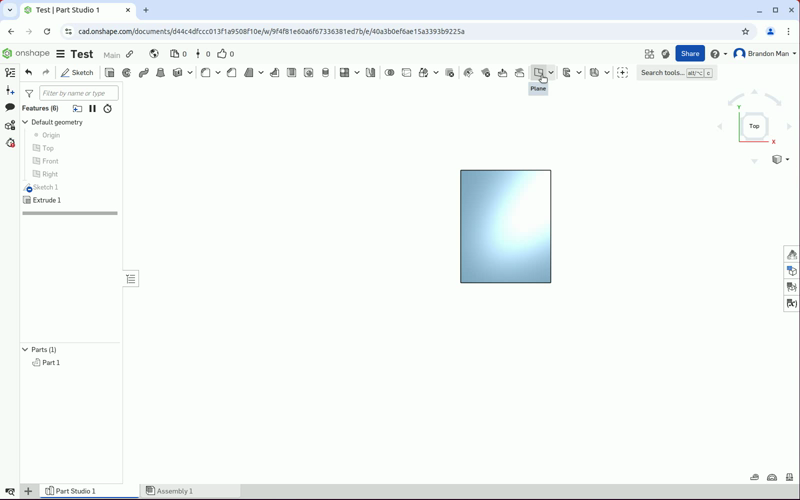
click(541, 75)
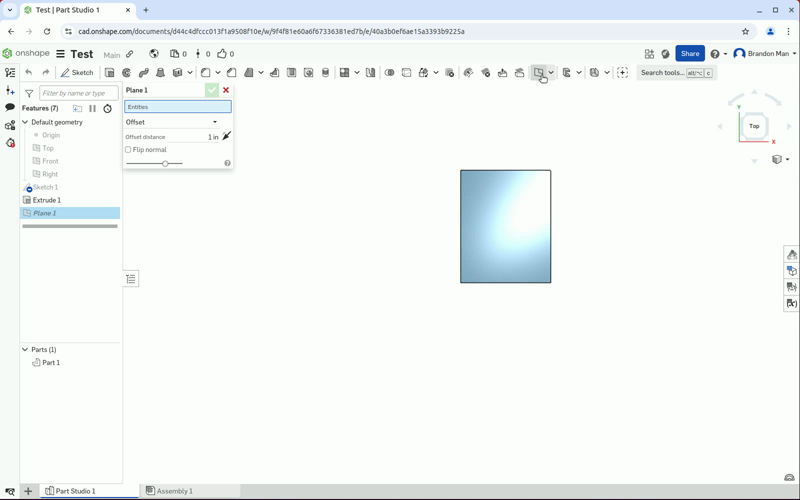
mouse_move(73, 150)
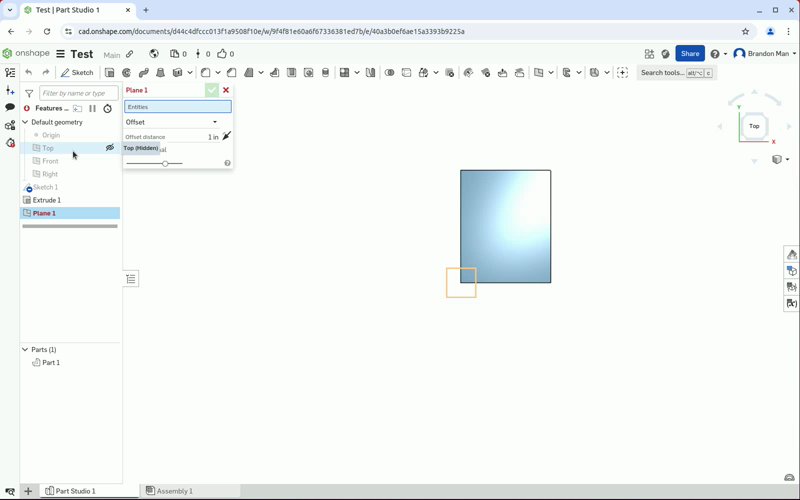
click(73, 150)
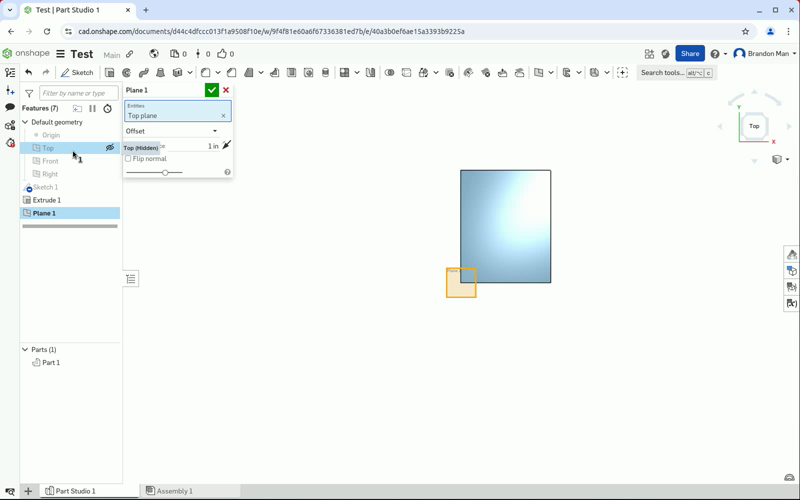
key(tab, 2)
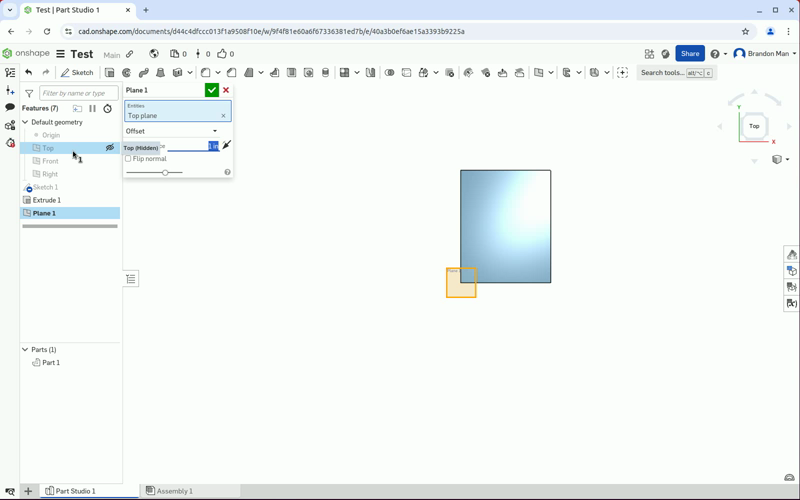
text(0.246)
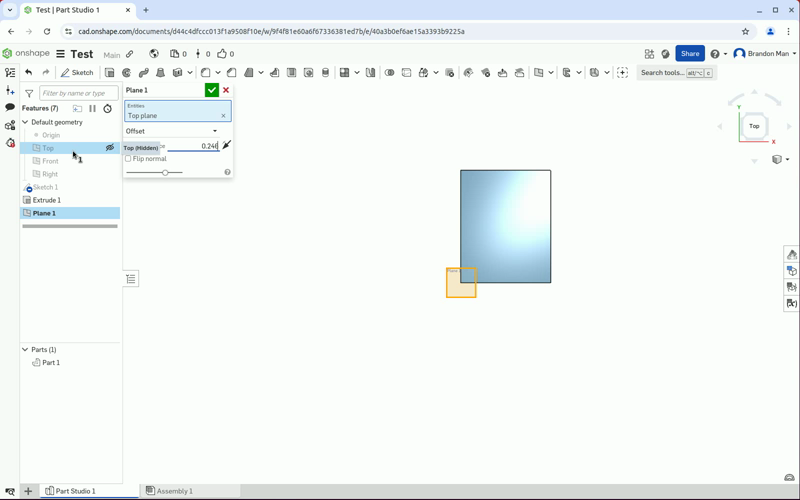
key(enter, 2)
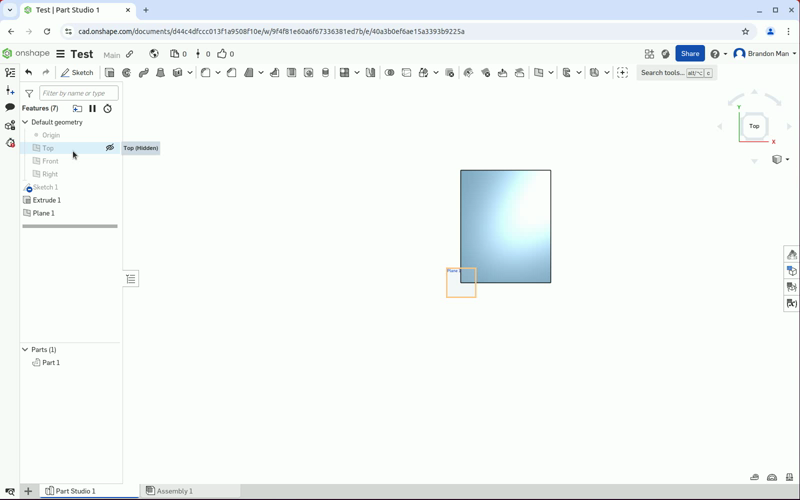
key(shift+s)
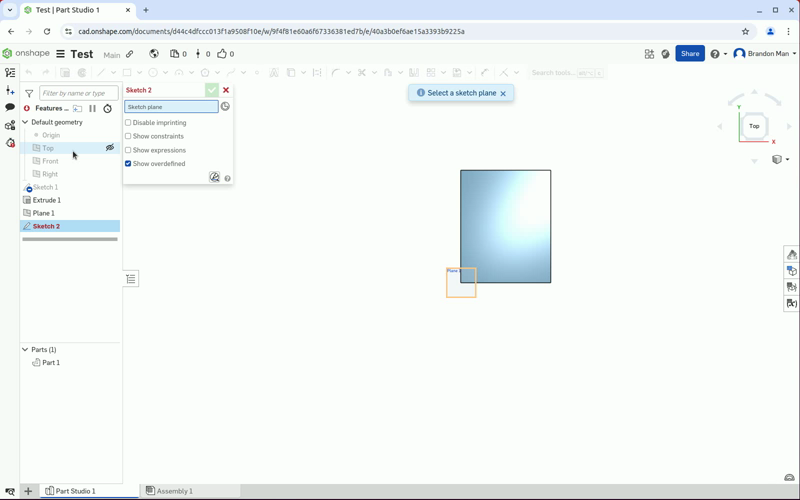
mouse_move(73, 215)
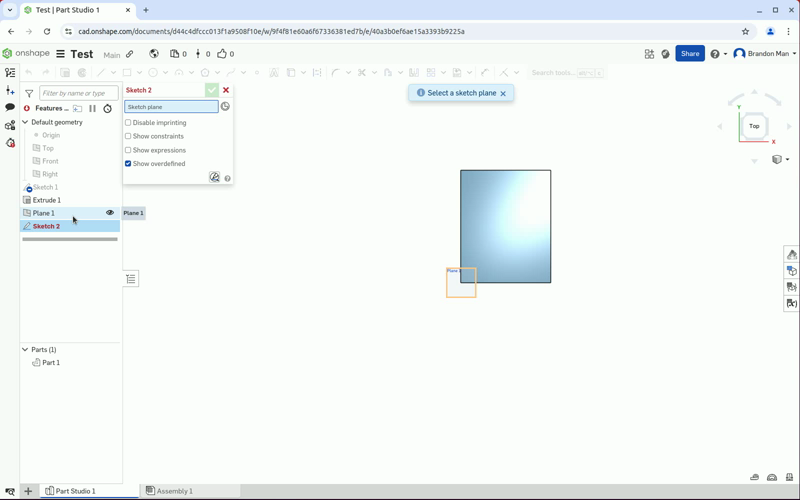
click(73, 215)
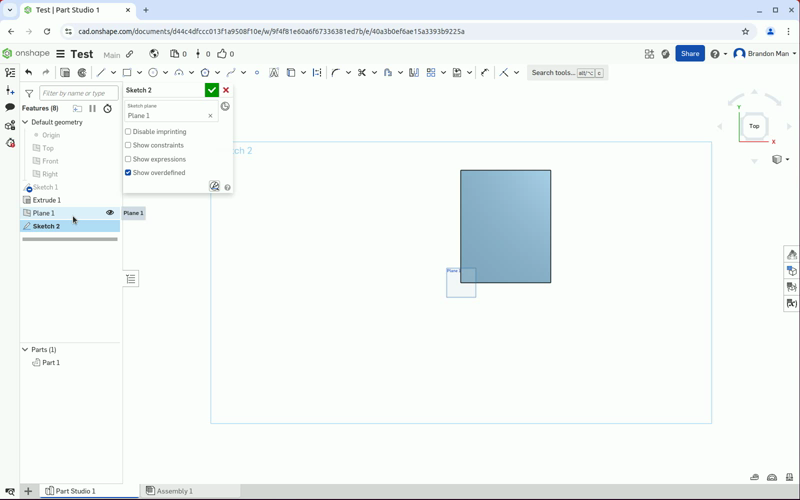
mouse_move(73, 352)
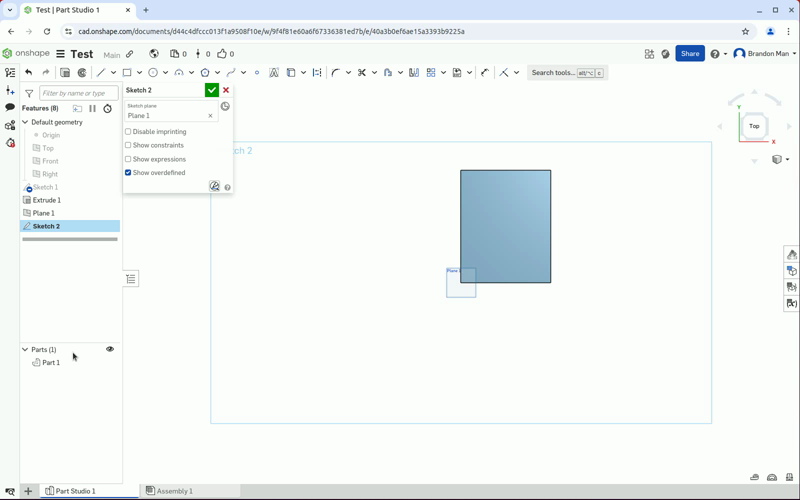
key(y)
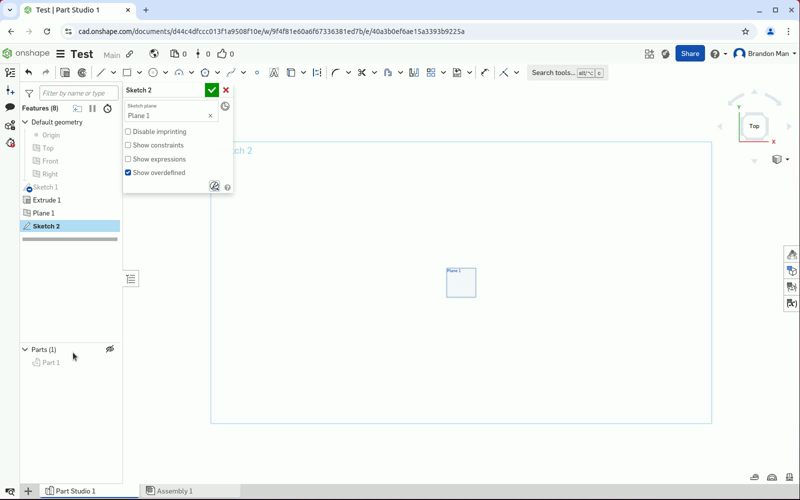
key(l)
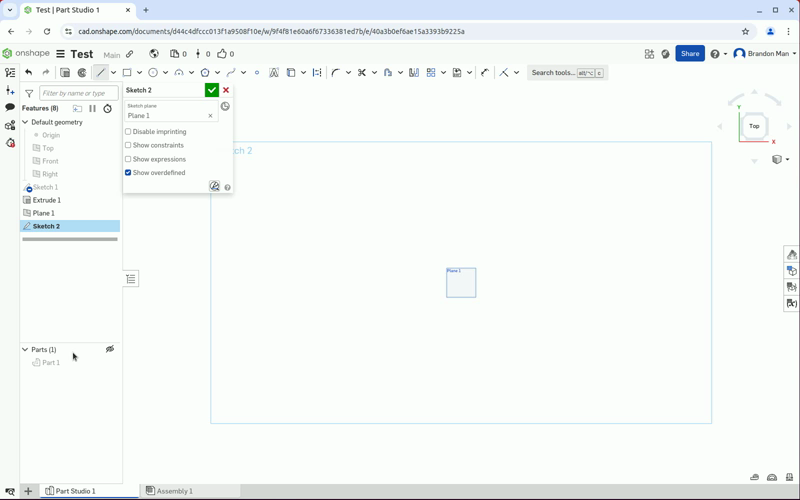
key_down(shift)
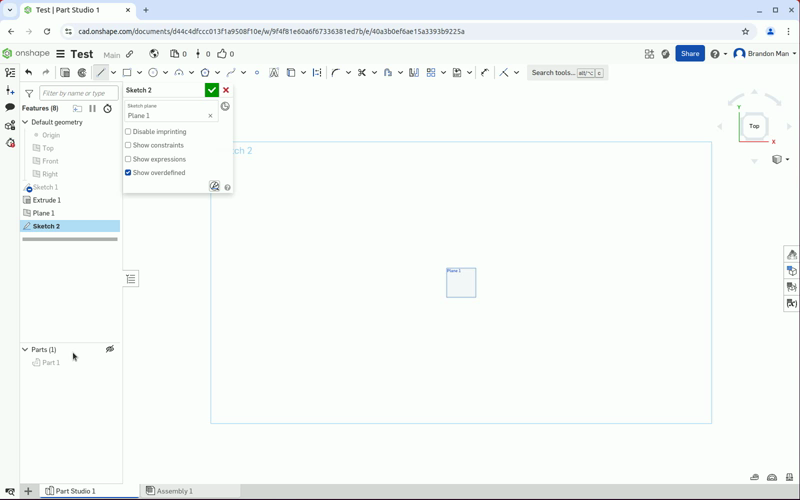
mouse_move(461, 281)
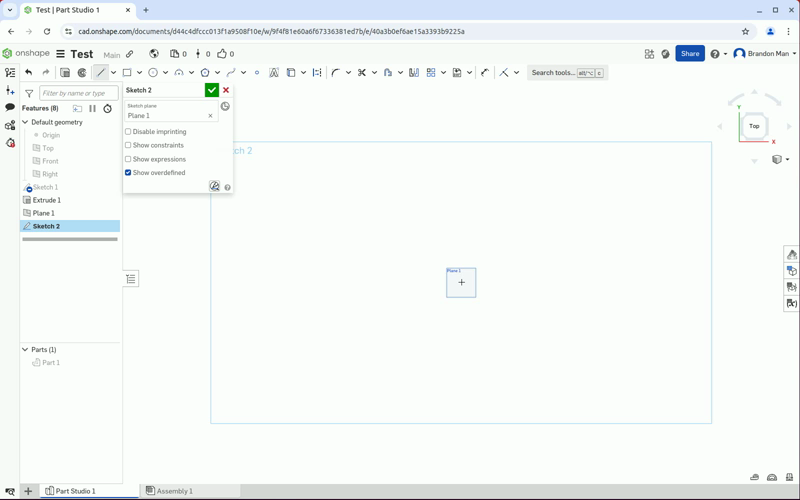
click(461, 281)
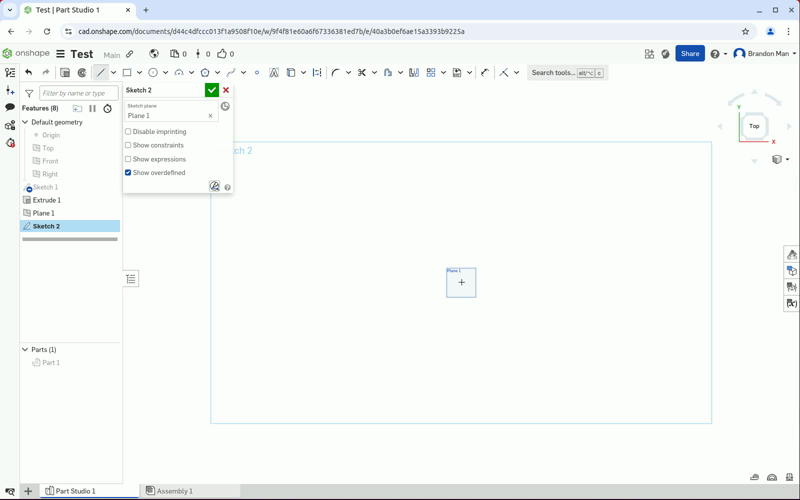
key_up(shift)
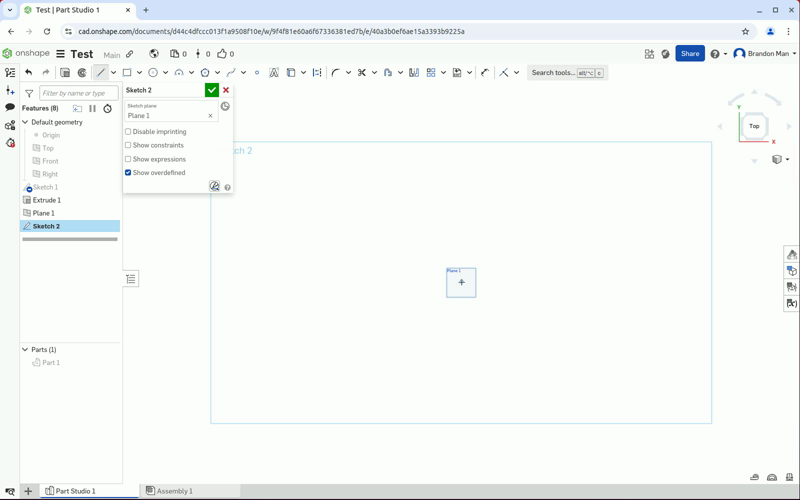
key_down(shift)
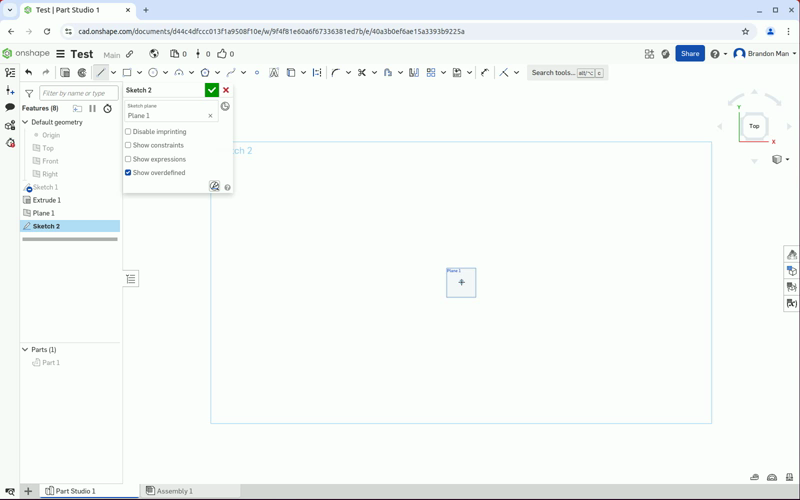
mouse_move(548, 281)
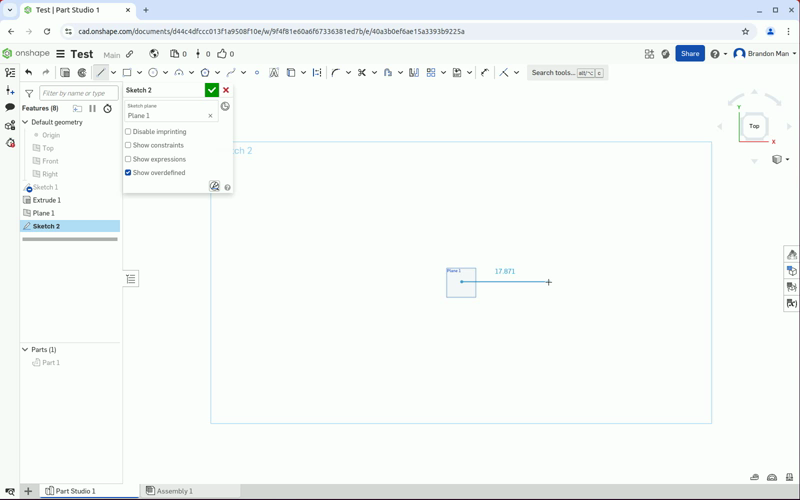
click(548, 281)
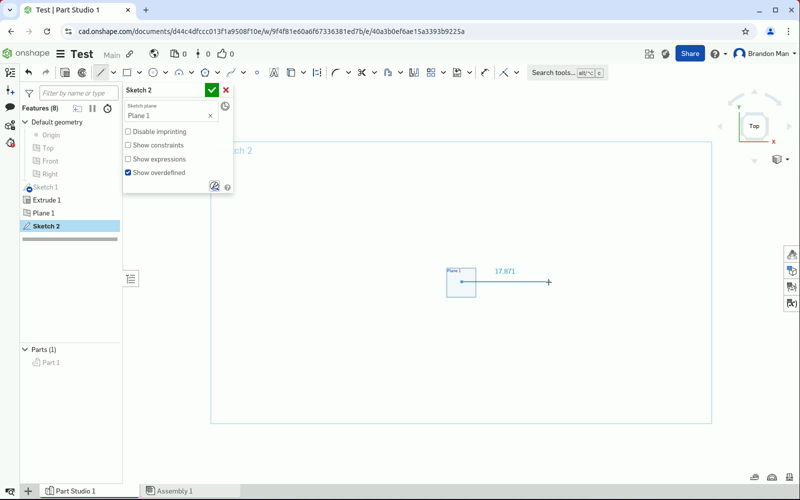
key_up(shift)
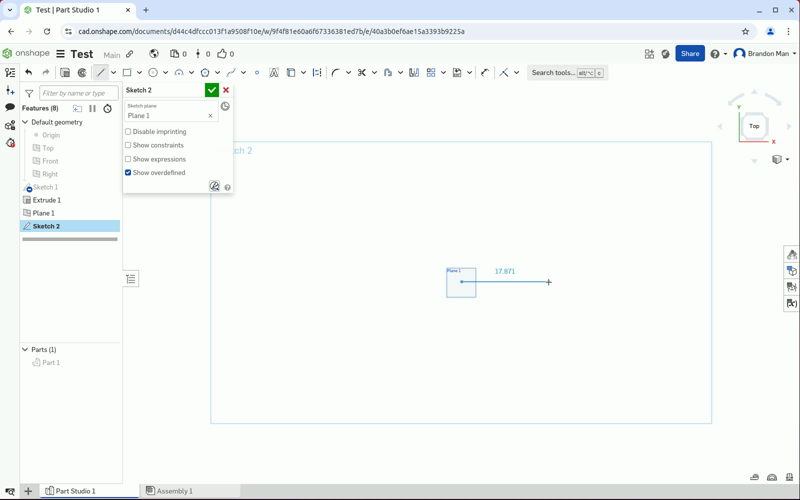
key_down(shift)
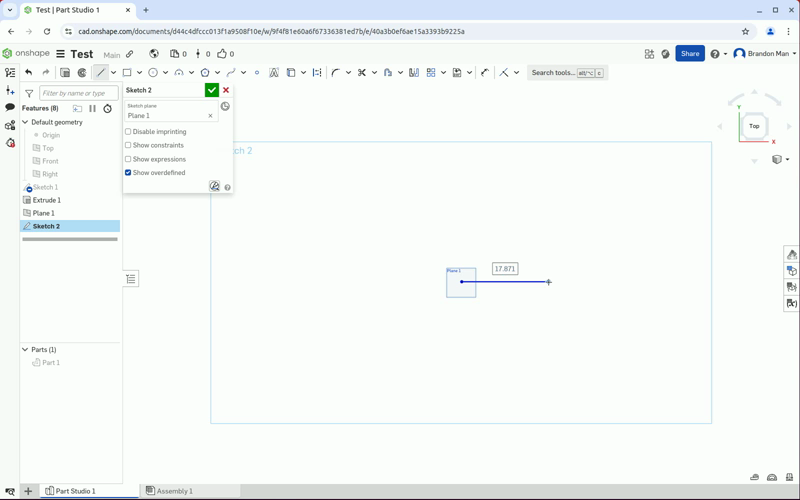
mouse_move(548, 170)
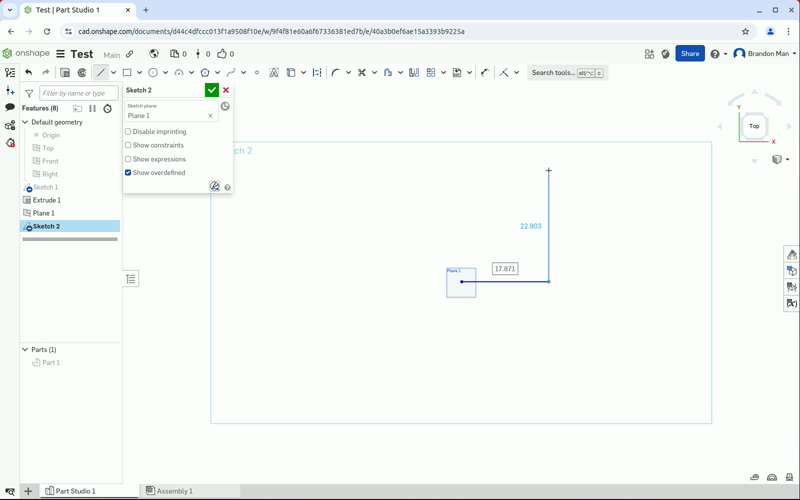
click(548, 170)
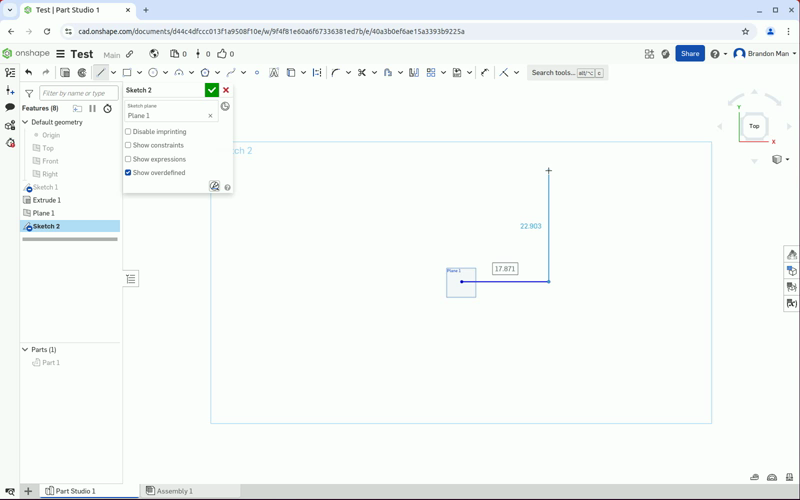
key_up(shift)
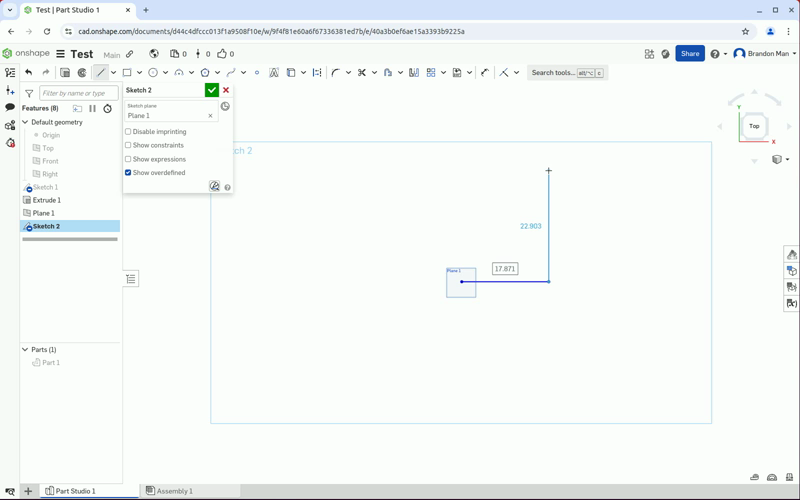
key_down(shift)
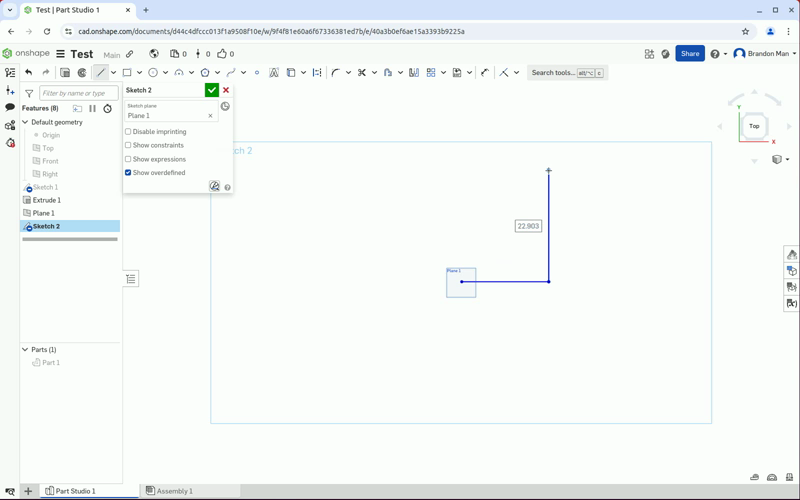
mouse_move(461, 170)
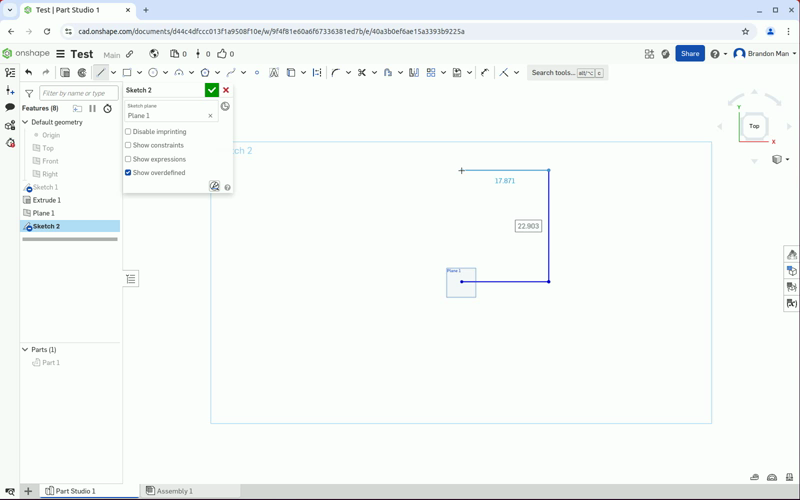
click(461, 170)
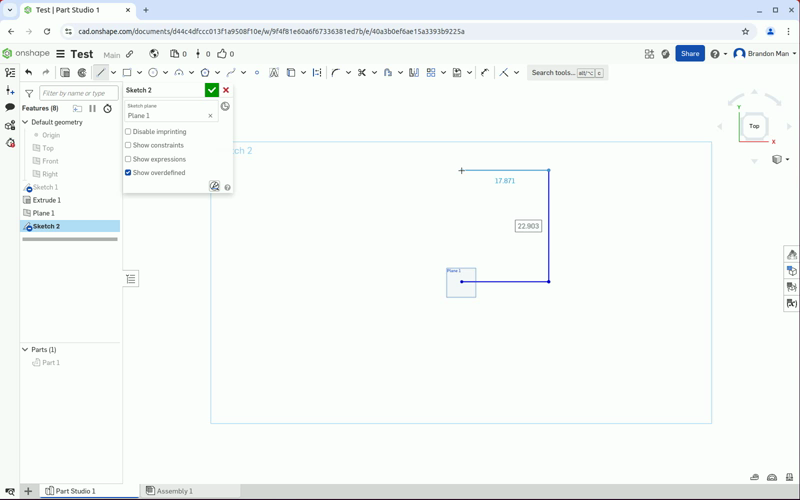
key_up(shift)
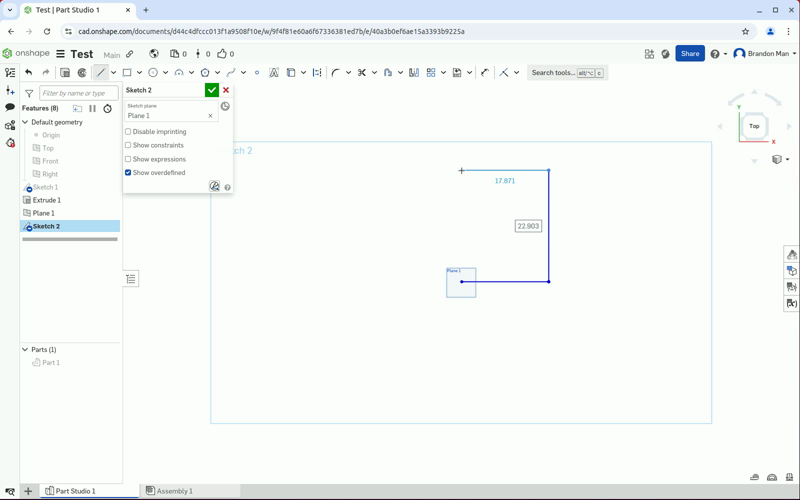
key_down(shift)
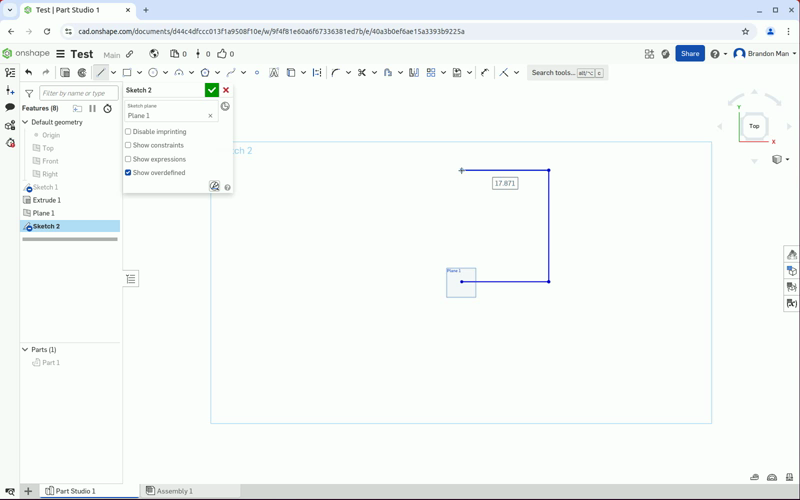
mouse_move(461, 281)
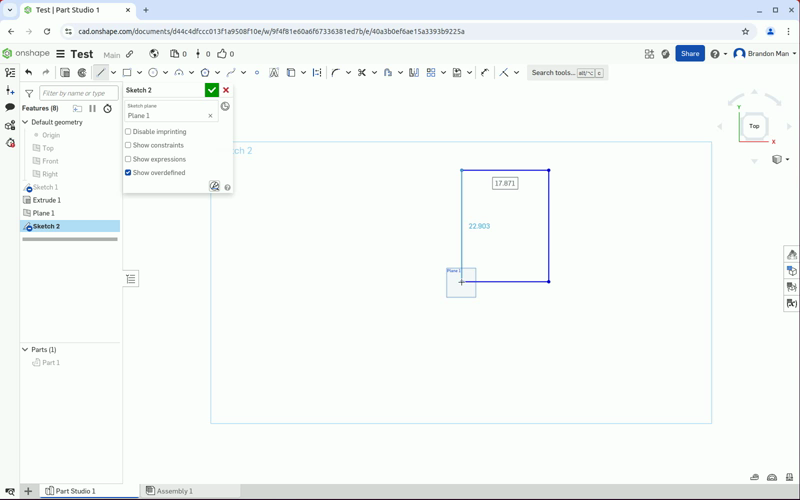
key_up(shift)
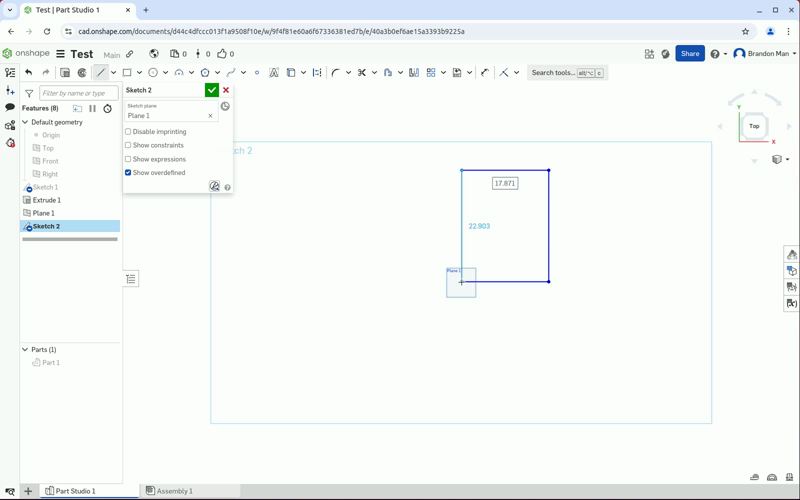
click(461, 281)
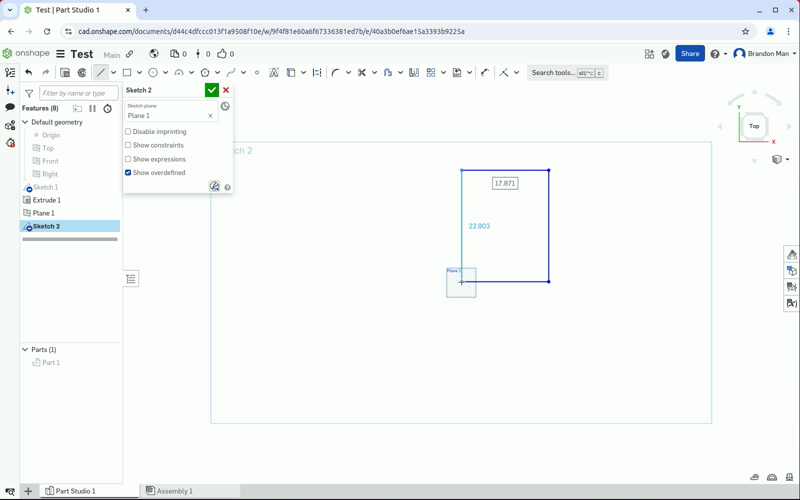
key(esc)
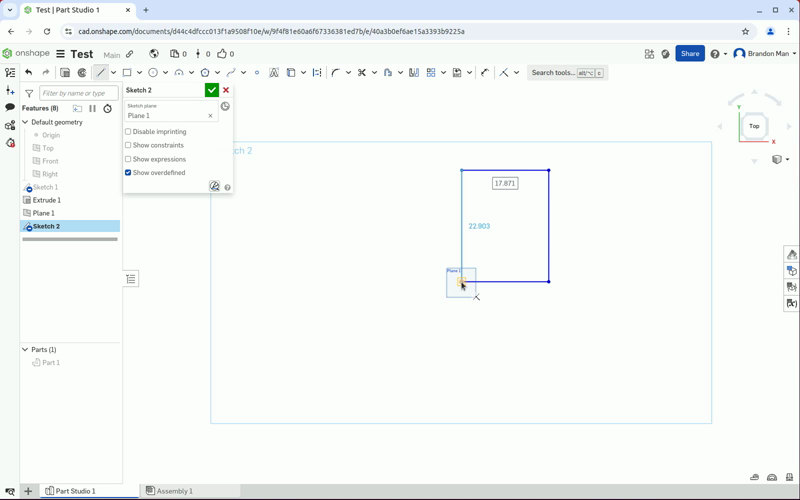
mouse_move(479, 184)
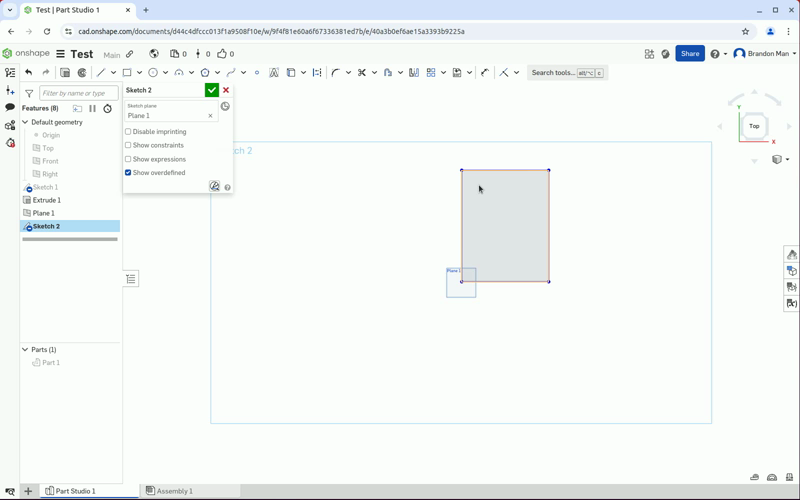
click(479, 184)
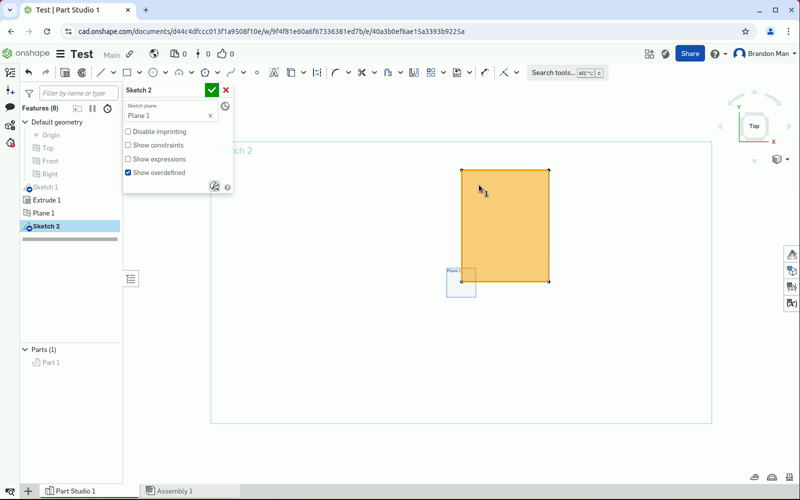
mouse_move(73, 352)
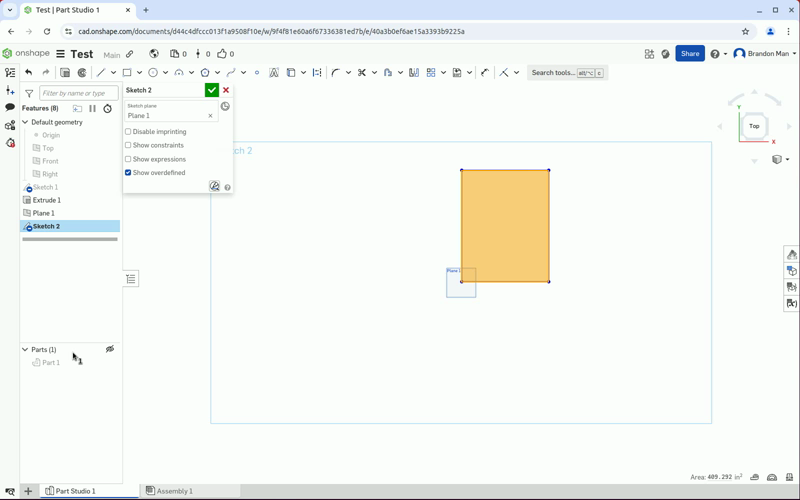
key(shift+y)
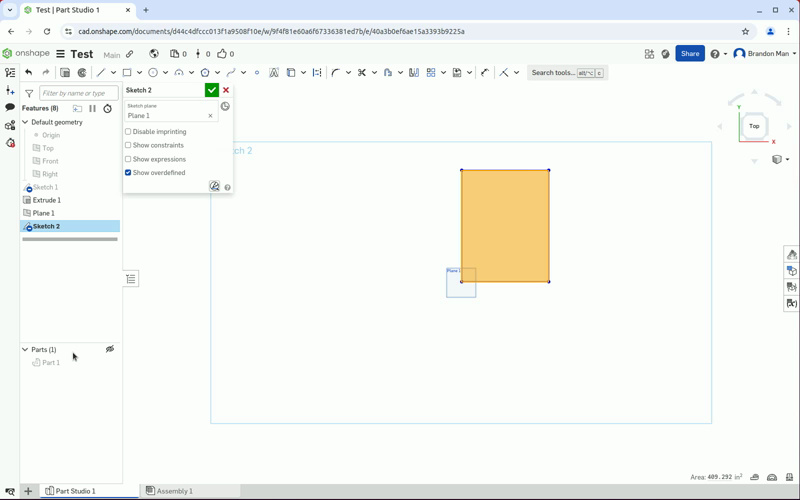
key(shift+e)
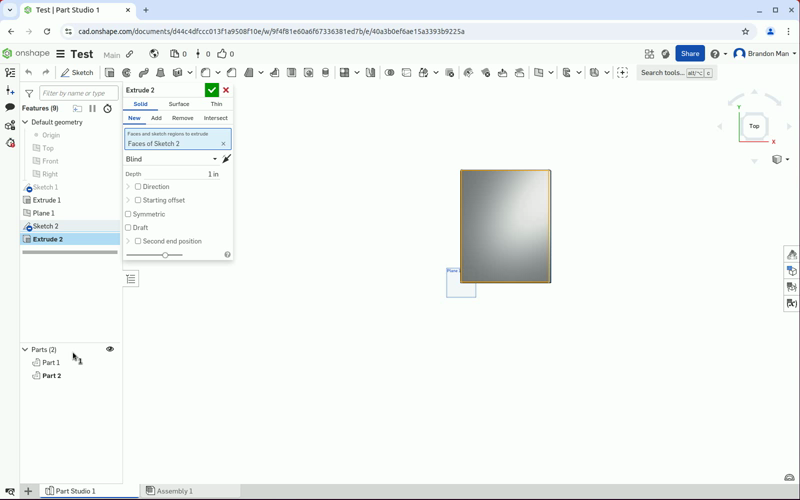
mouse_move(143, 106)
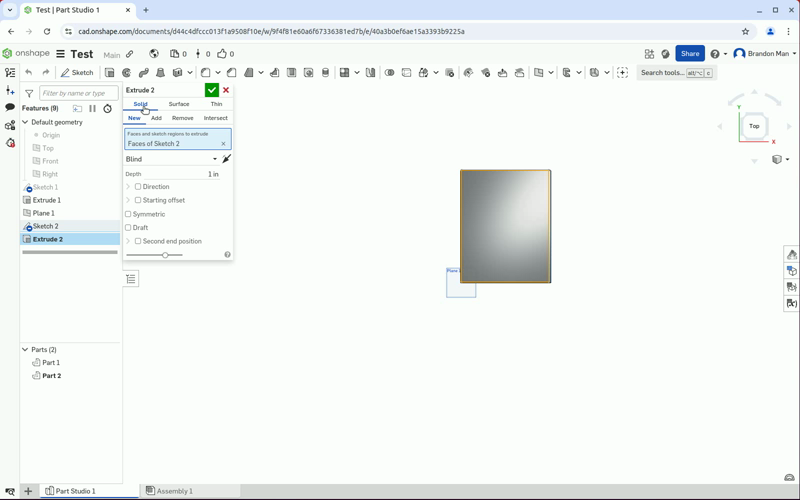
click(143, 106)
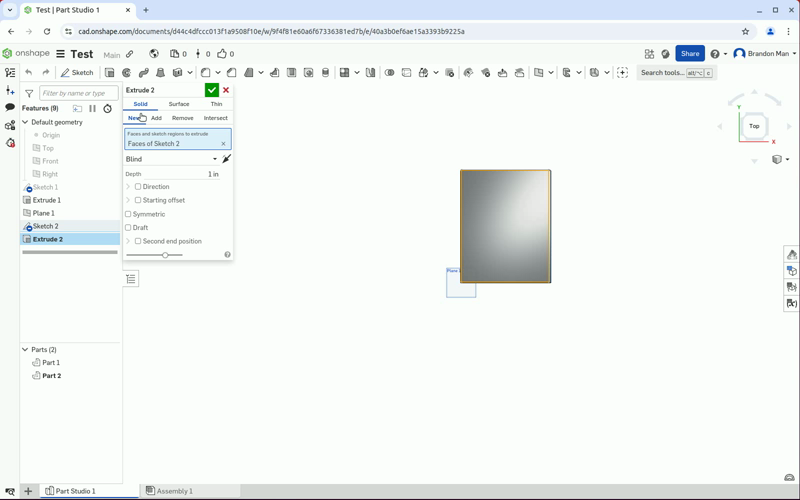
mouse_move(137, 120)
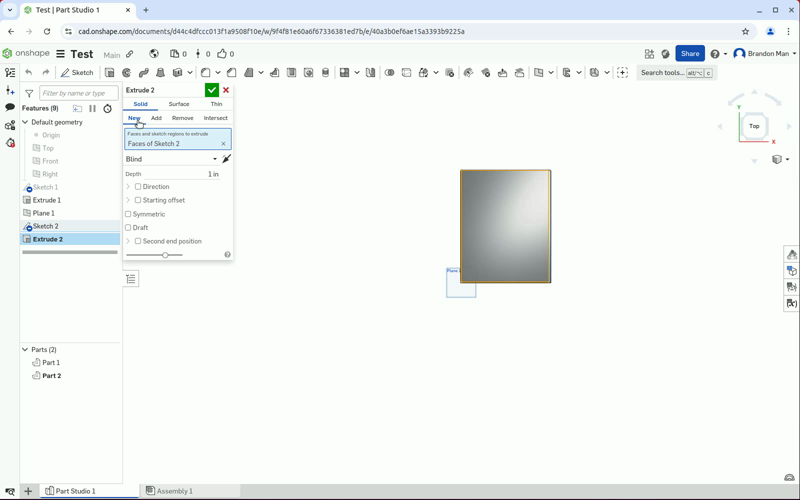
click(137, 120)
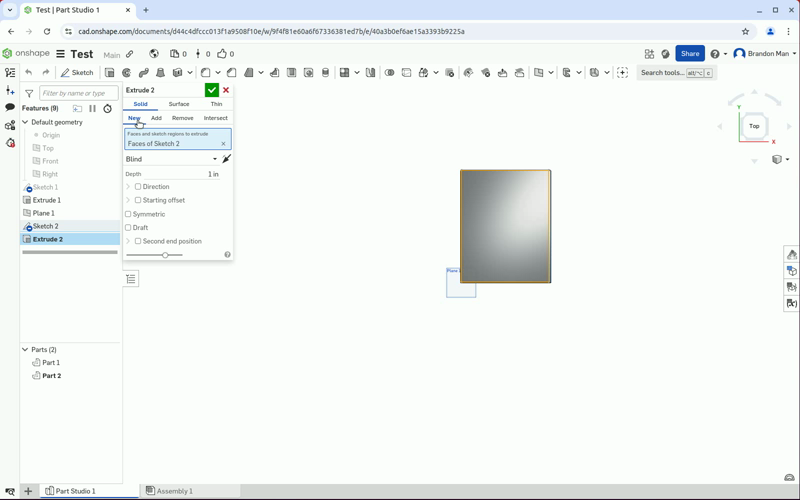
key(tab, 4)
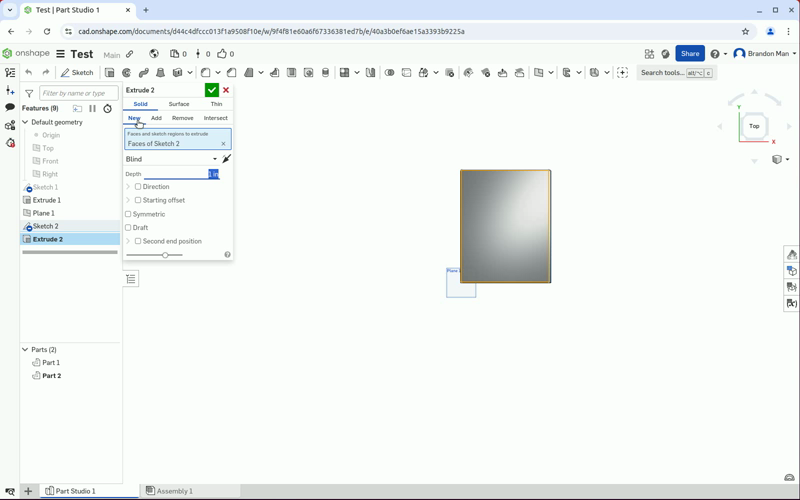
text(2.407)
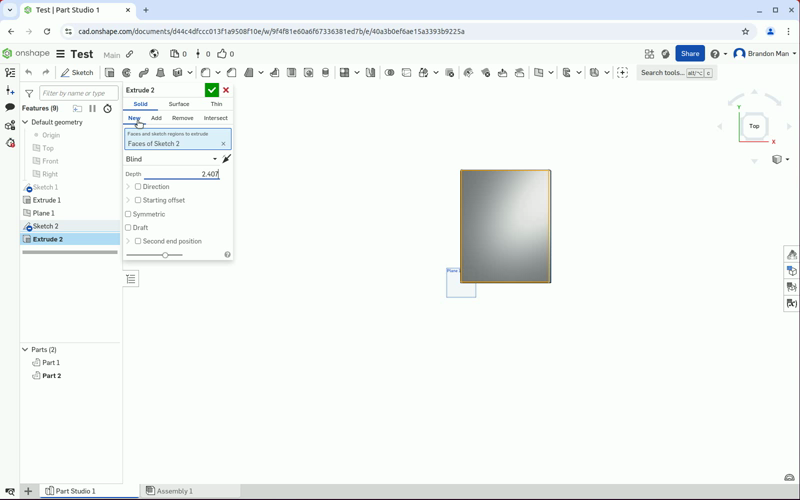
key(enter)
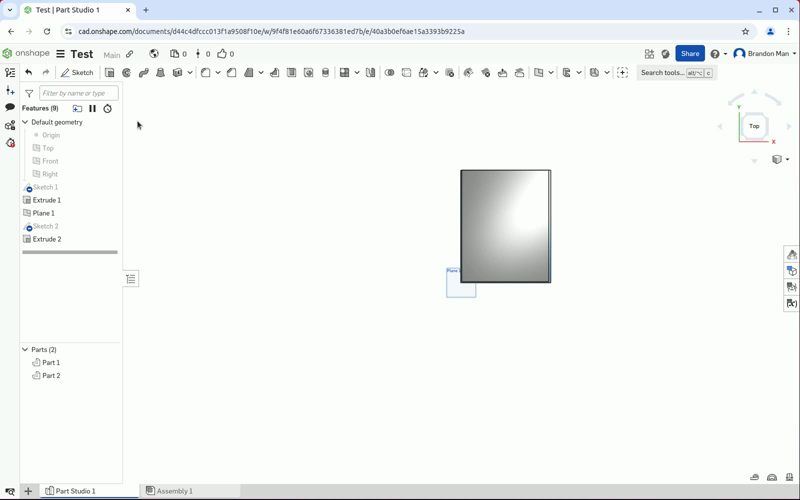
key(shift+h)
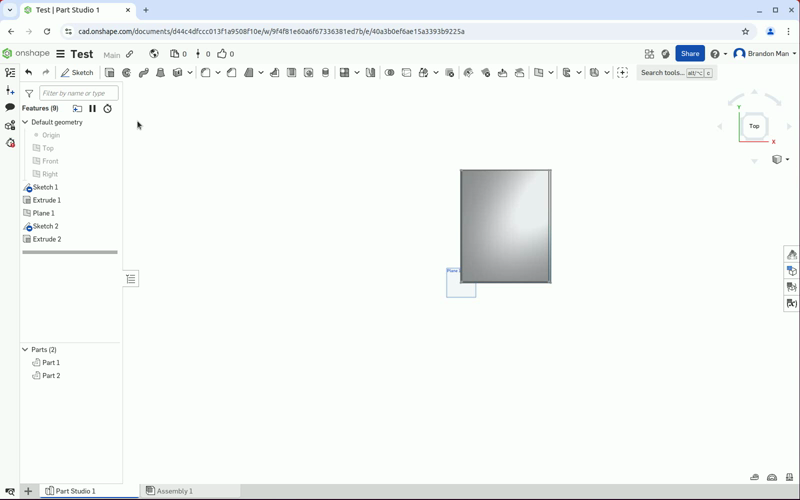
key(shift+h)
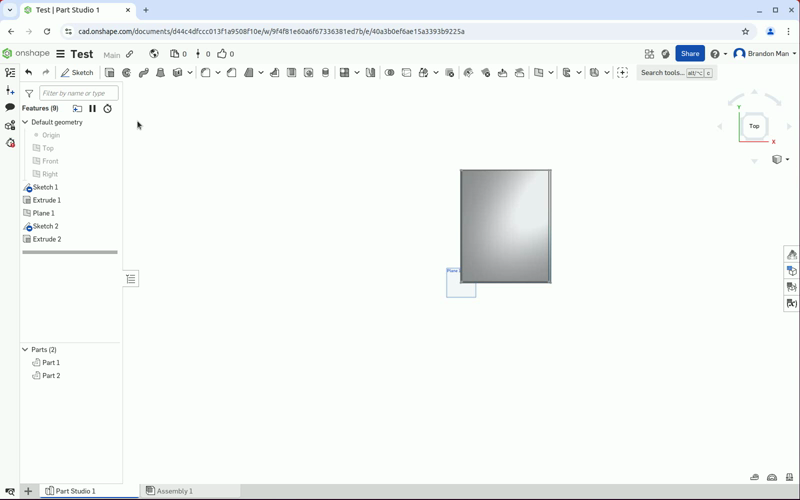
key(shift+7)
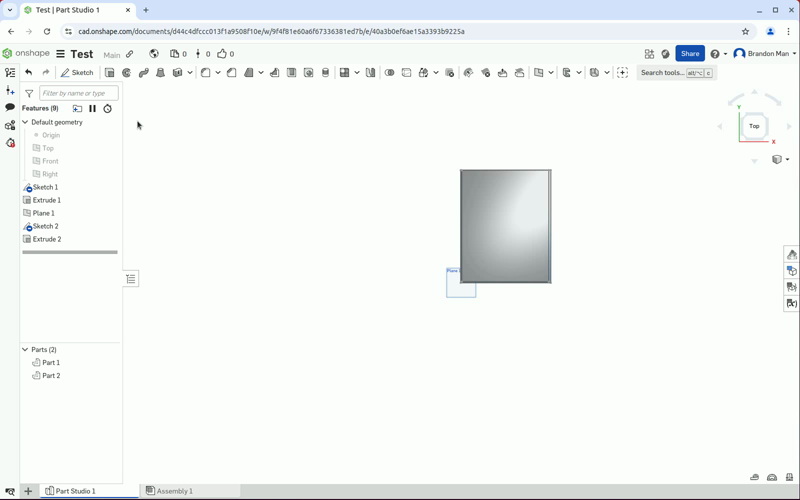
key(up, 3)
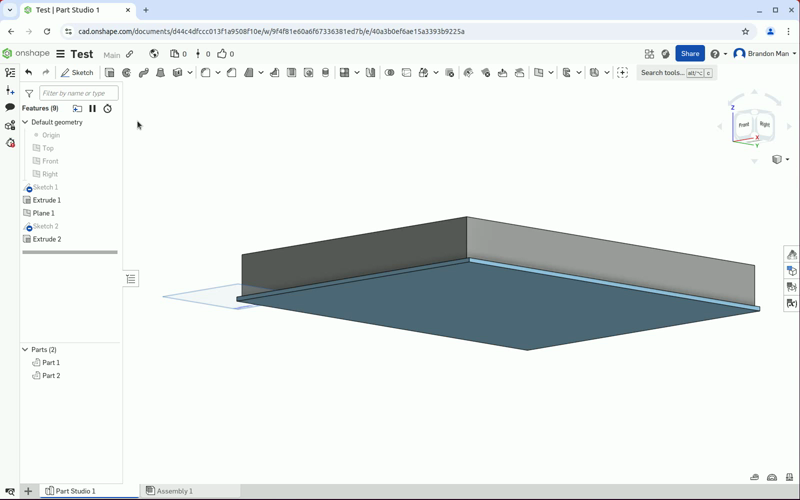
key(left, 3)
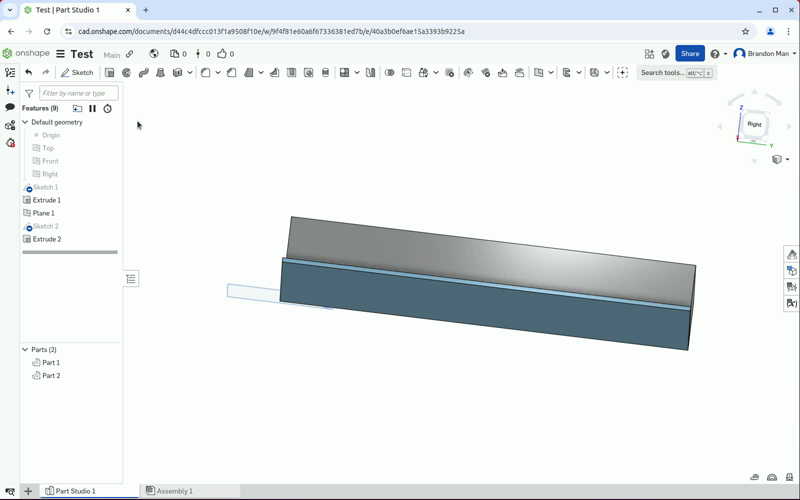
key(right, 3)
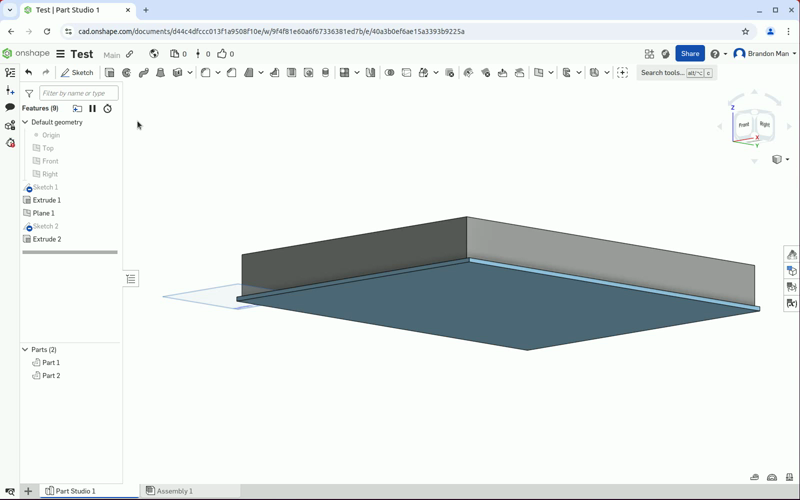
key(down, 3)
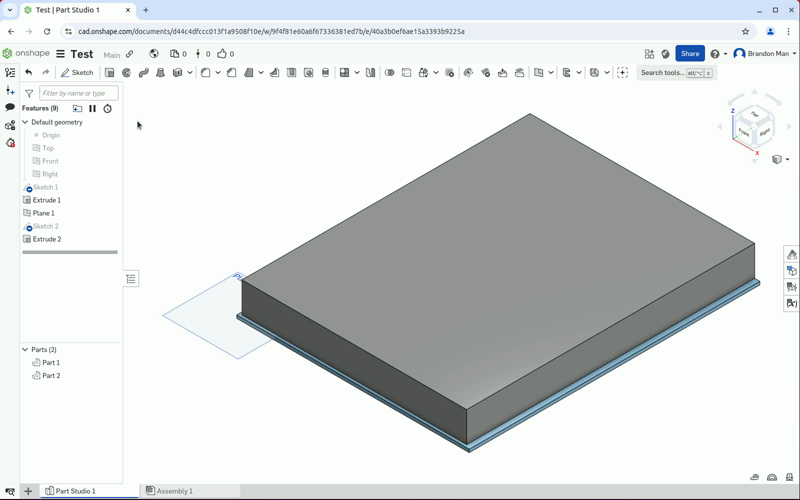
mouse_move(73, 189)
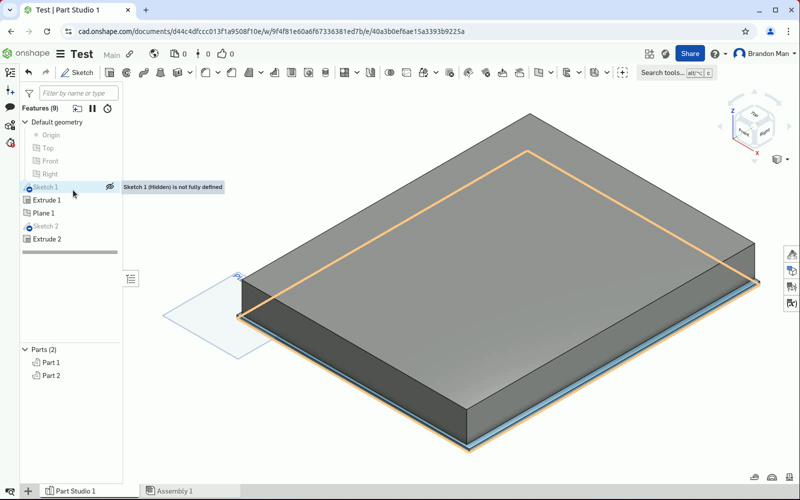
click(73, 189)